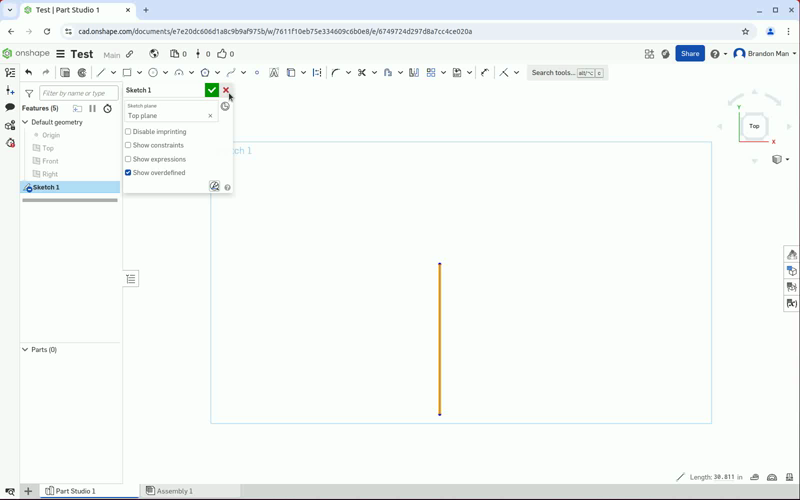
key(shift+h)
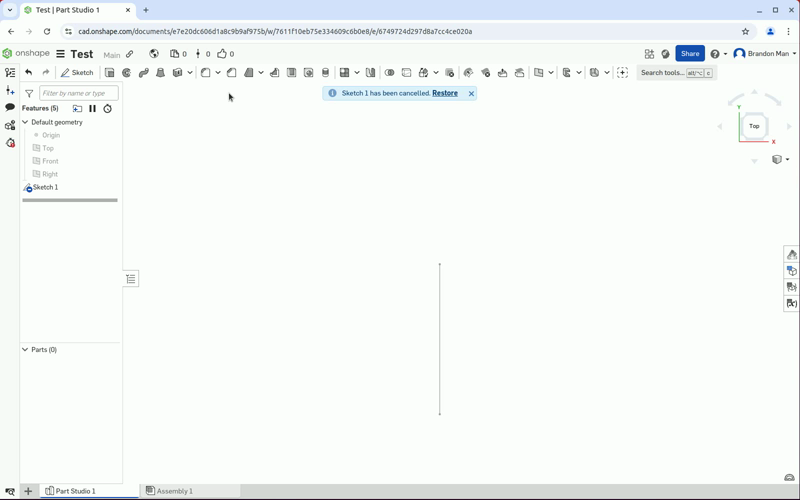
mouse_move(73, 352)
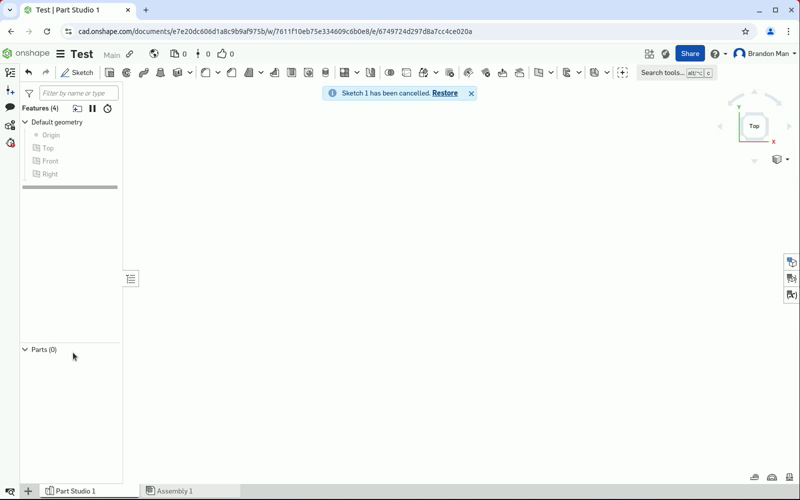
key(y)
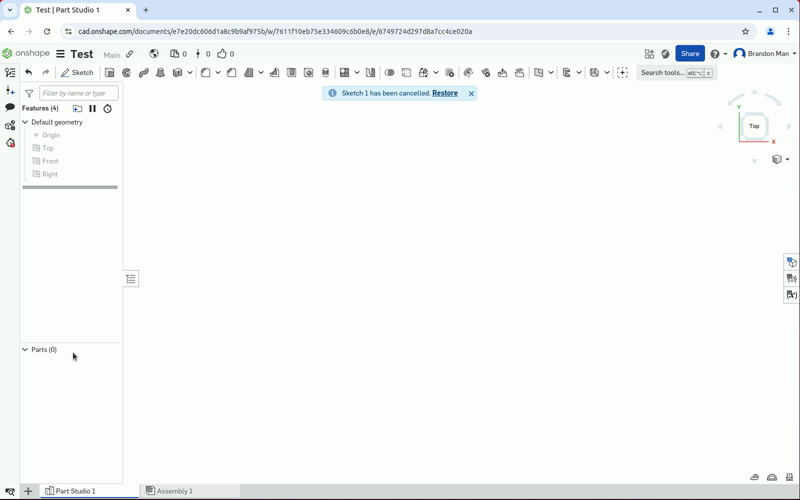
key(shift+p)
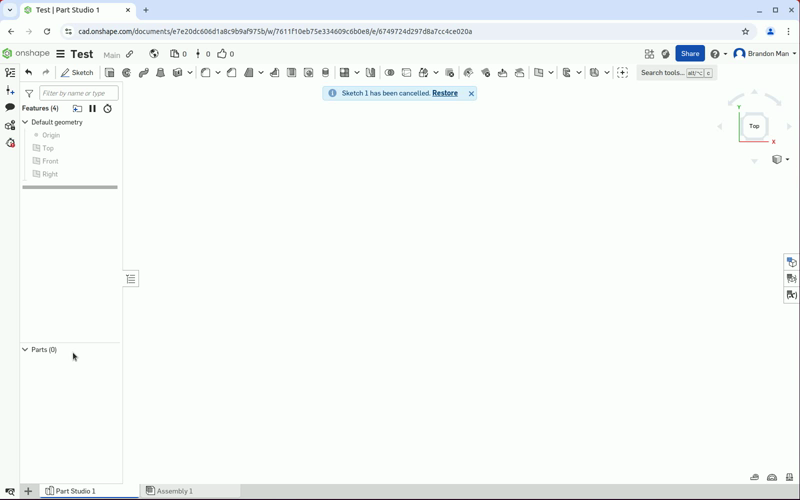
key(space)
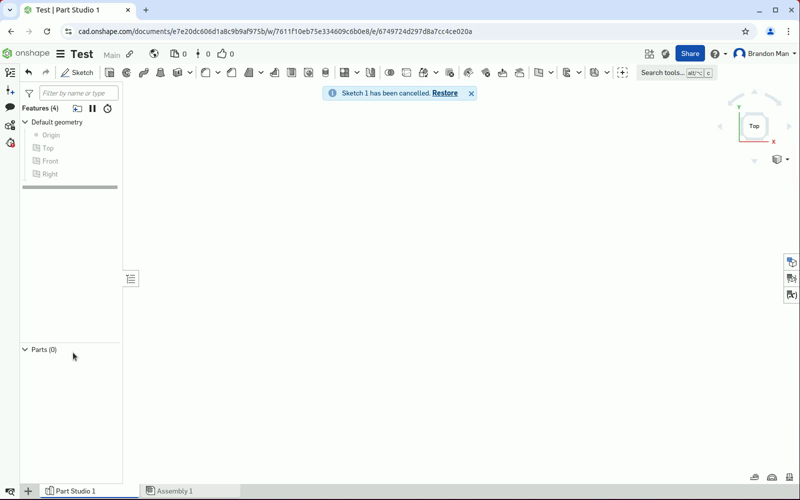
key_down(shift)
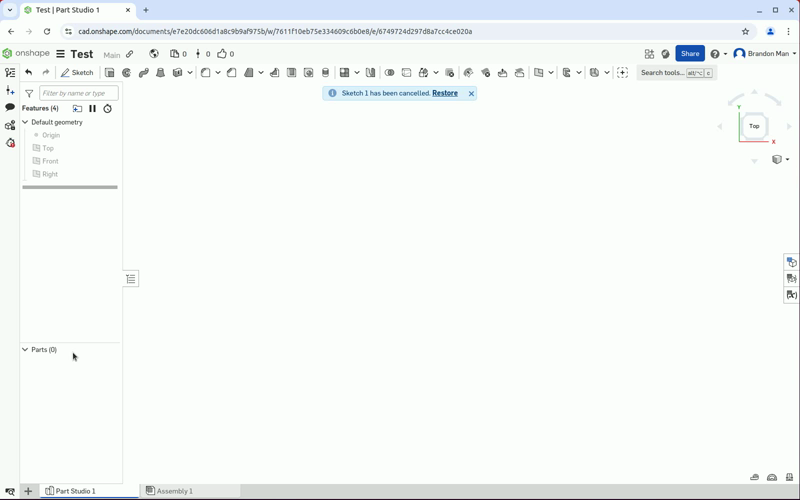
key(up)
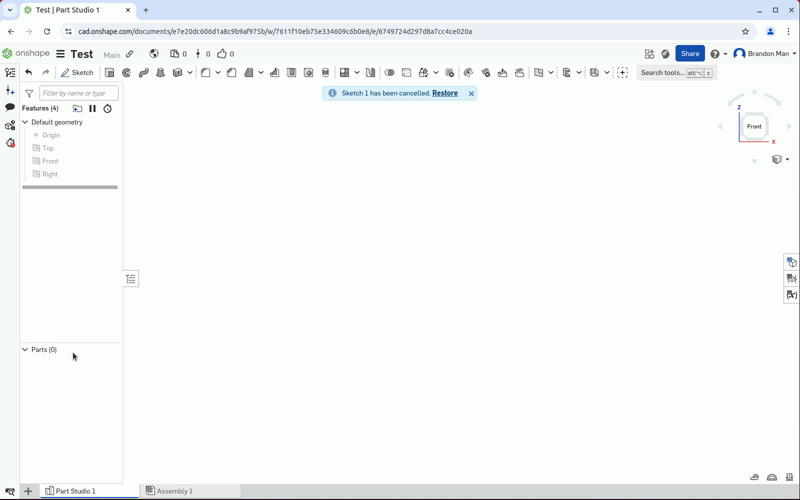
key_up(shift)
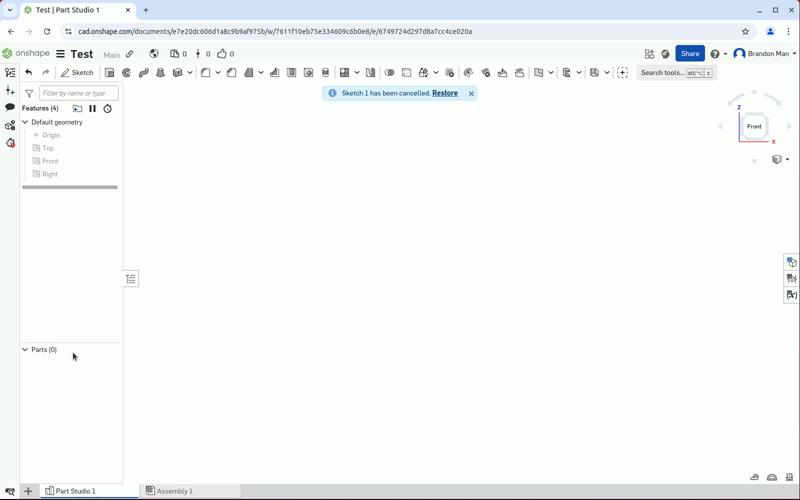
mouse_move(73, 352)
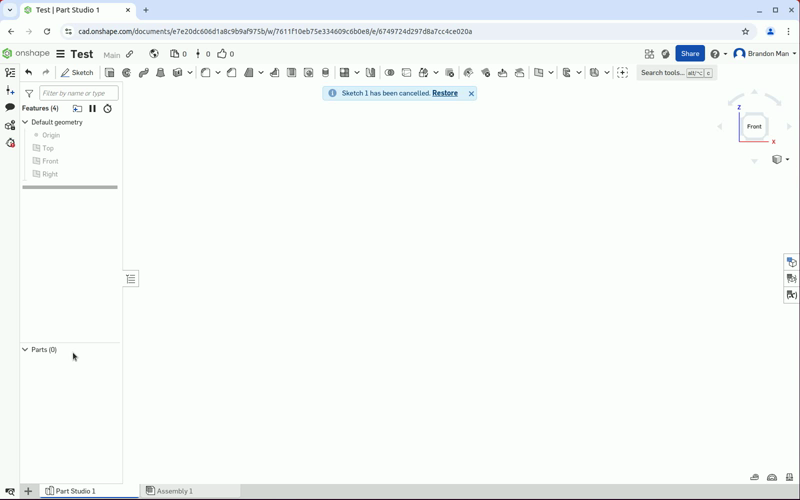
key(shift+y)
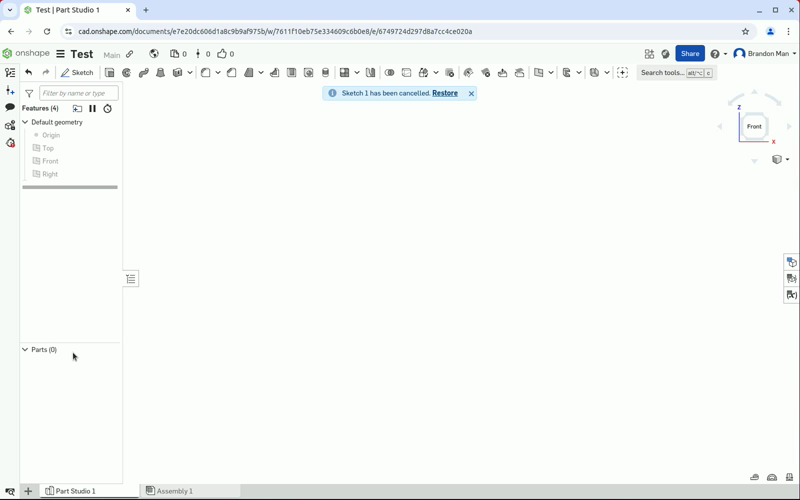
key(shift+s)
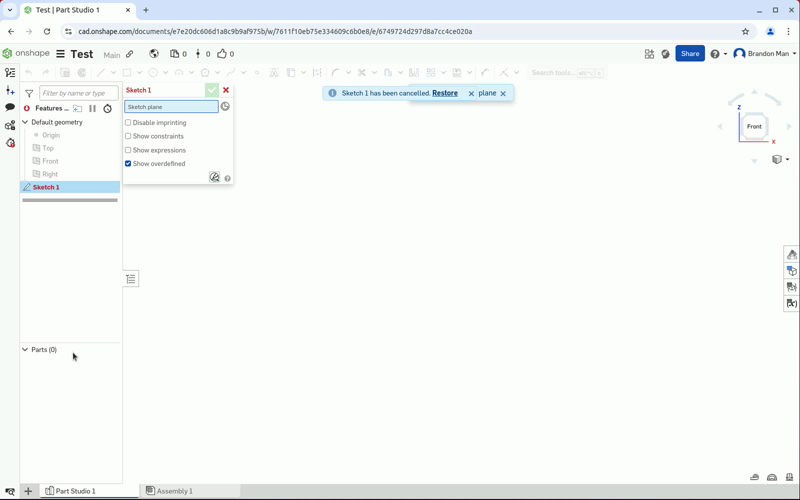
mouse_move(73, 163)
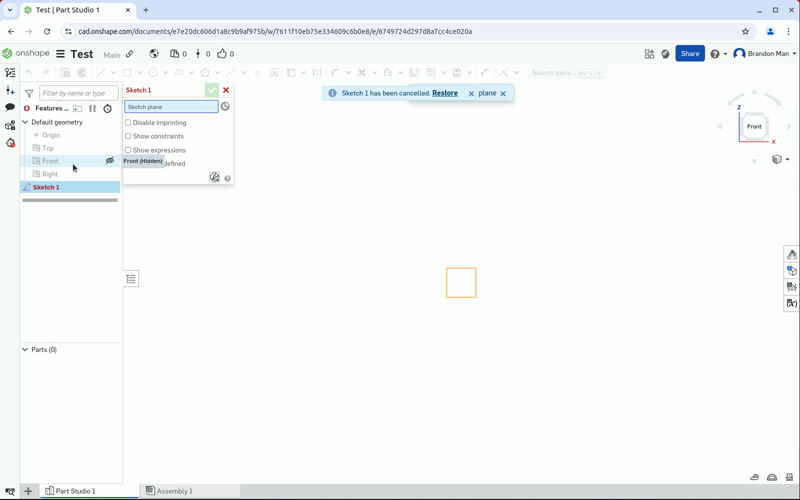
click(73, 163)
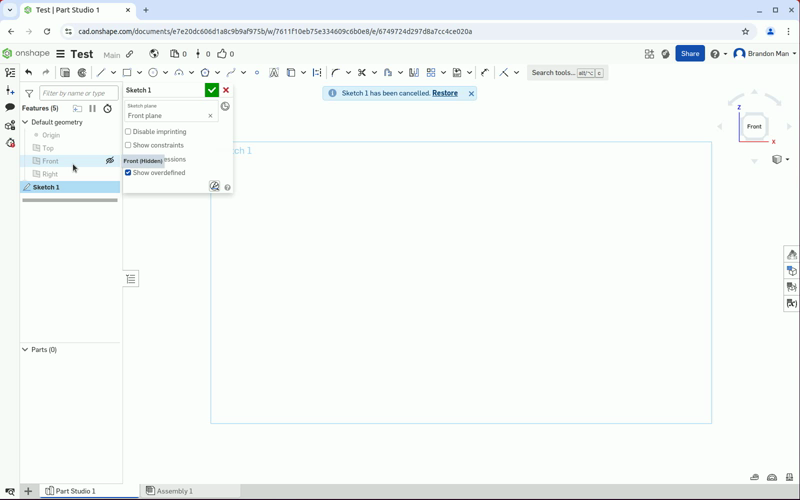
mouse_move(73, 352)
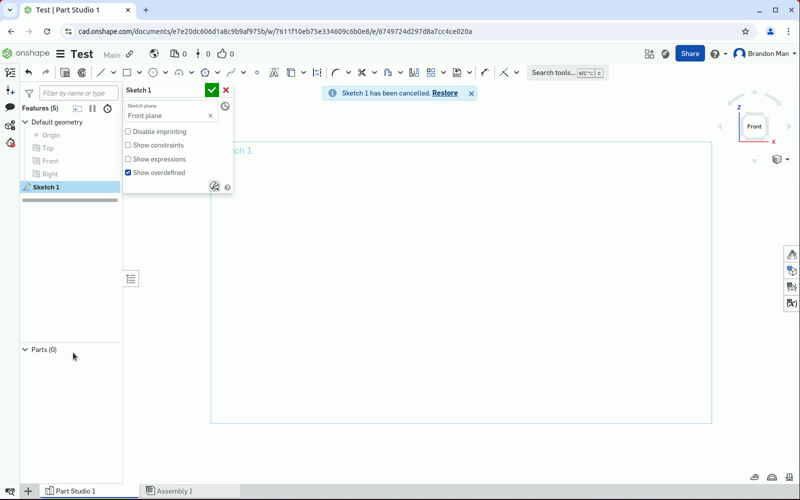
key(y)
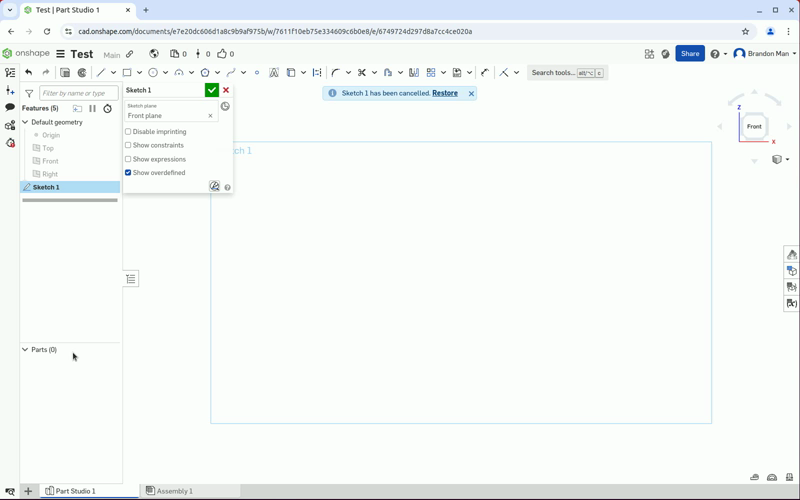
key(l)
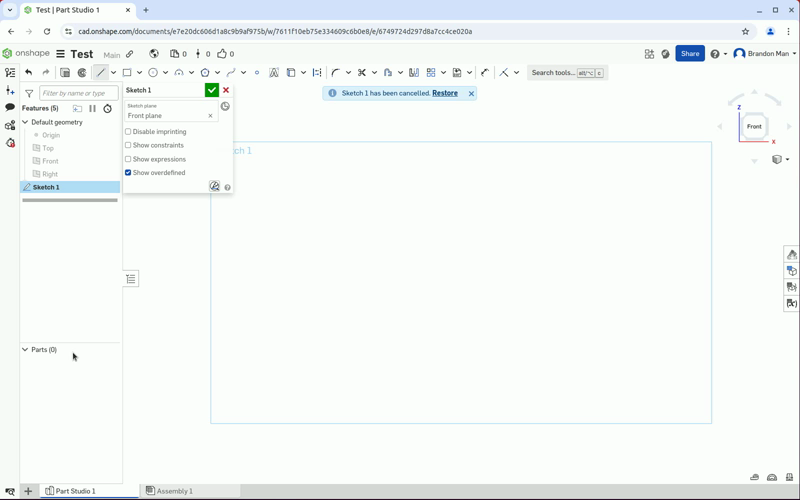
key_down(shift)
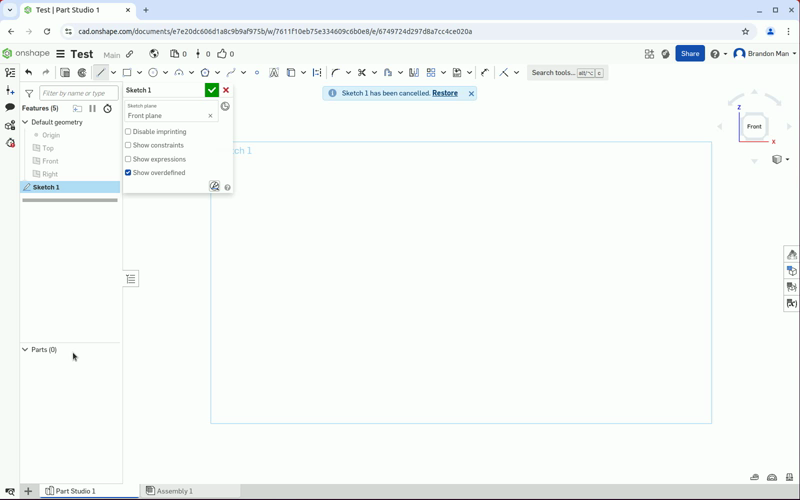
mouse_move(460, 372)
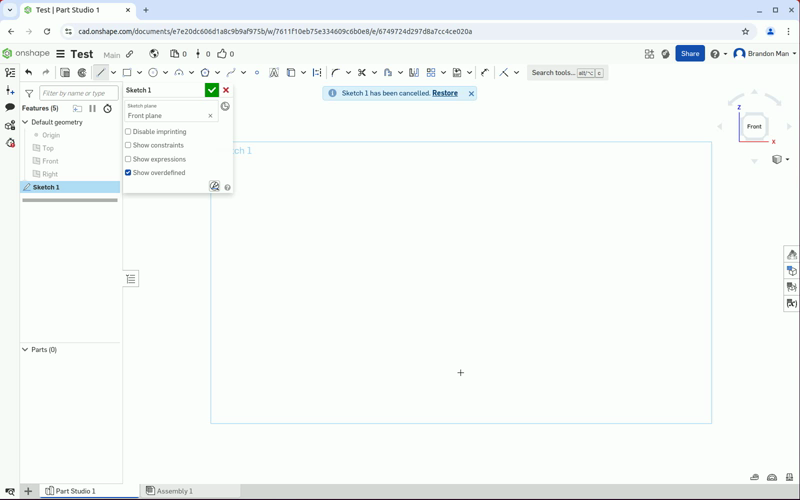
click(460, 372)
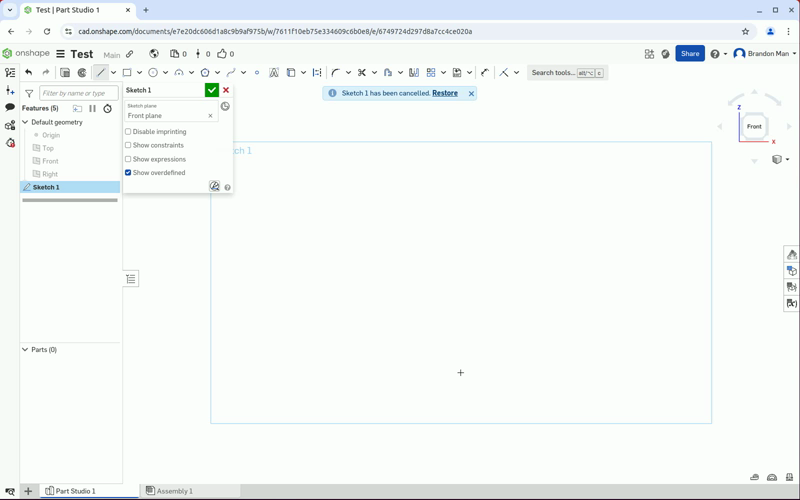
key_up(shift)
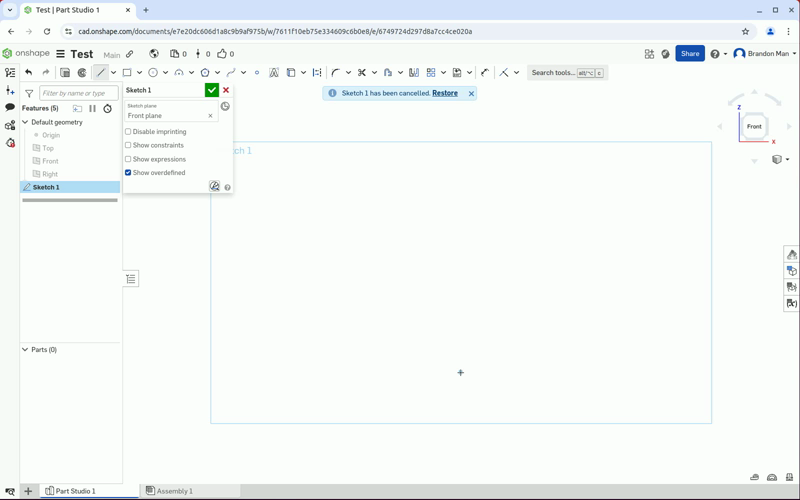
key_down(shift)
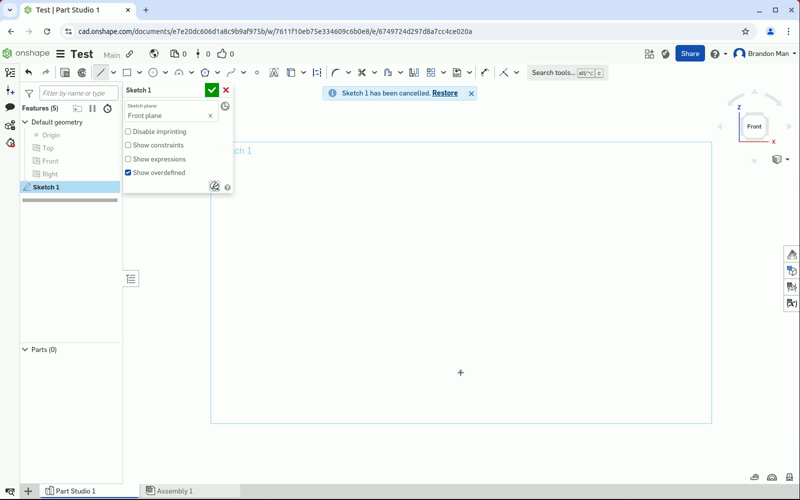
mouse_move(569, 372)
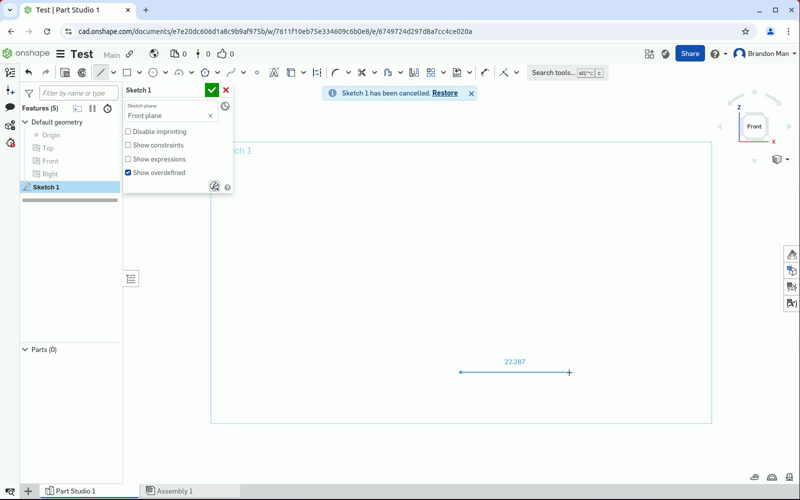
click(569, 372)
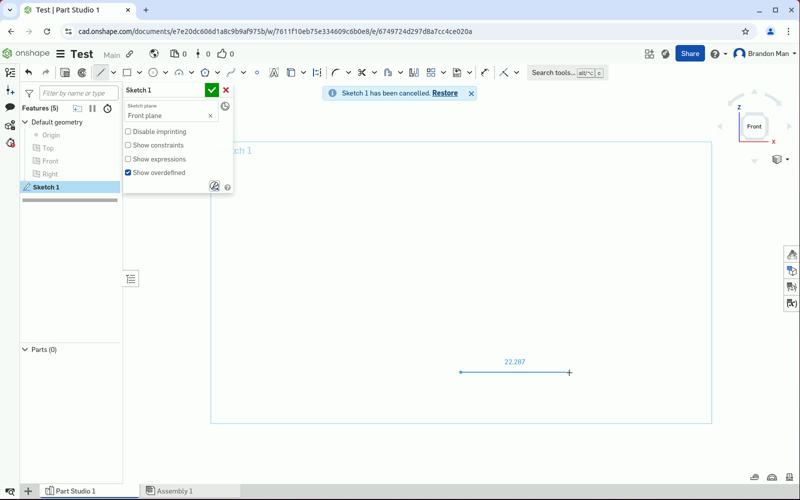
key_up(shift)
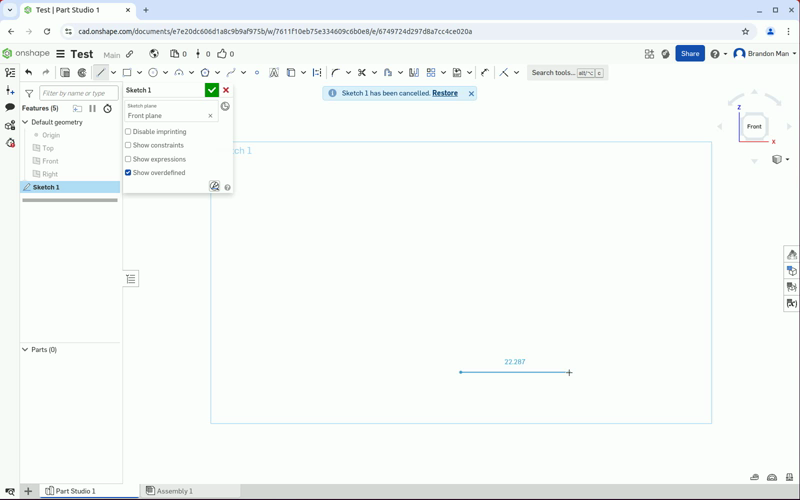
key_down(shift)
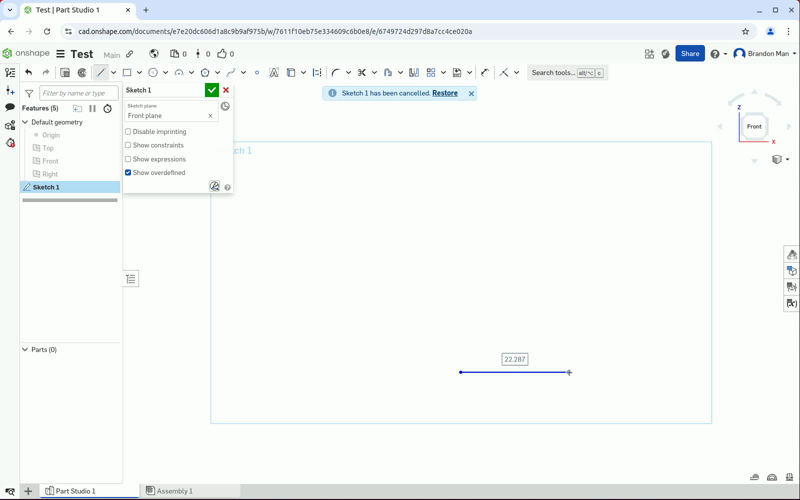
mouse_move(544, 194)
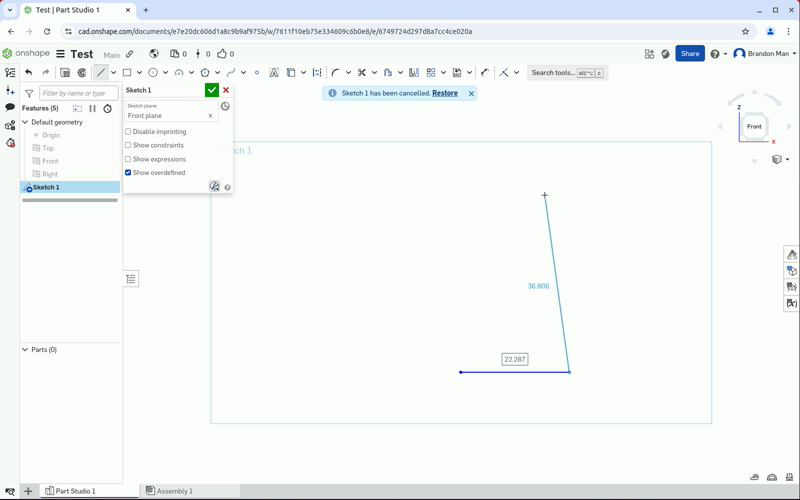
click(544, 194)
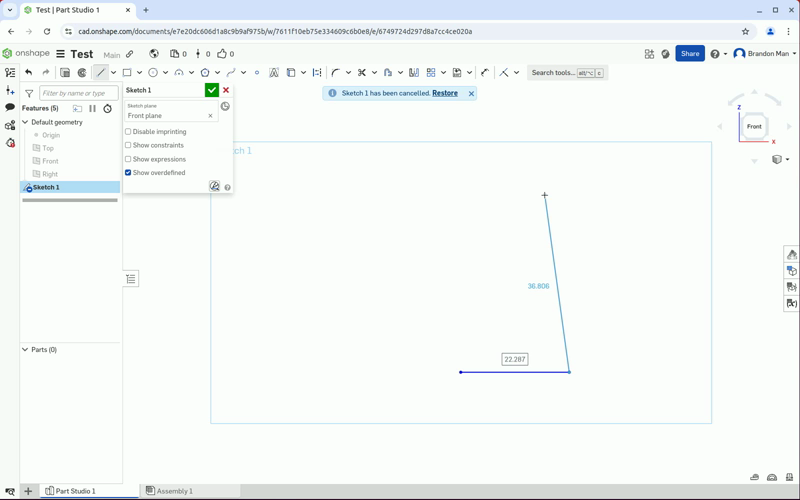
key_up(shift)
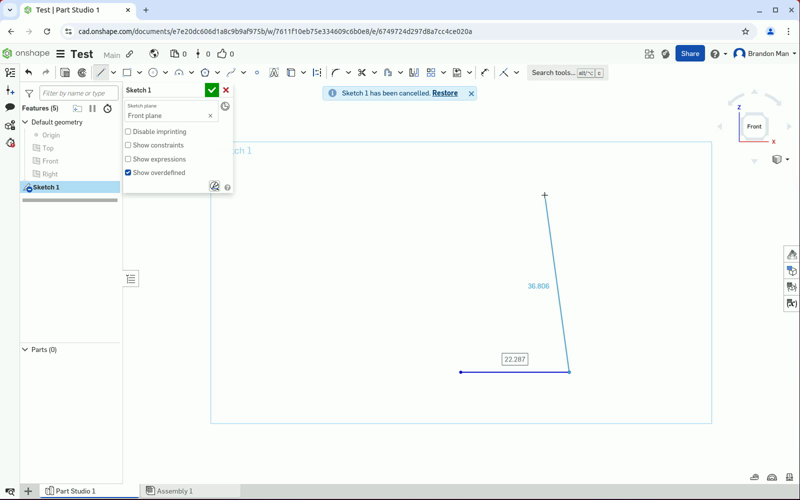
key_down(shift)
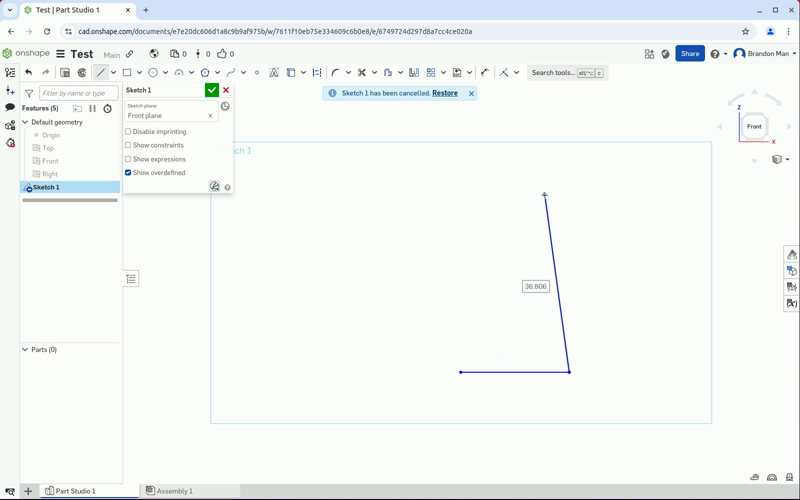
mouse_move(460, 194)
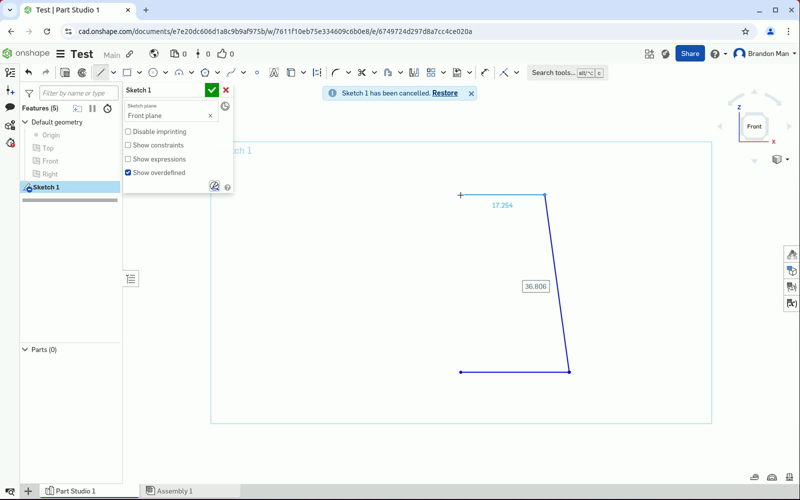
click(460, 194)
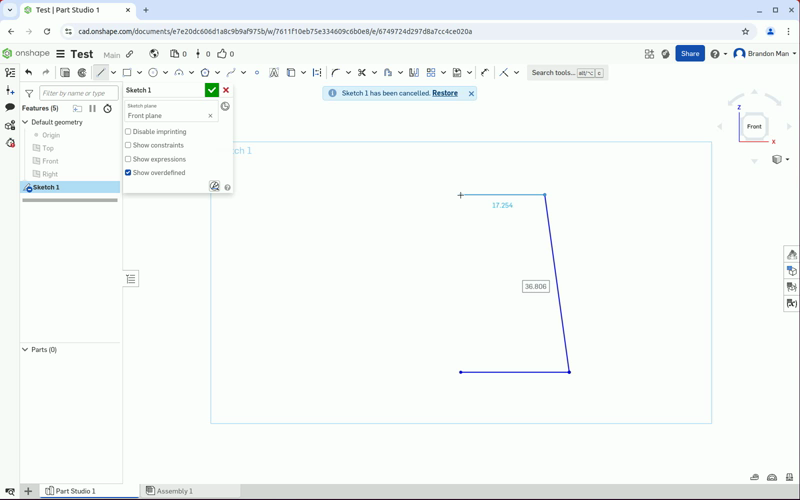
key_up(shift)
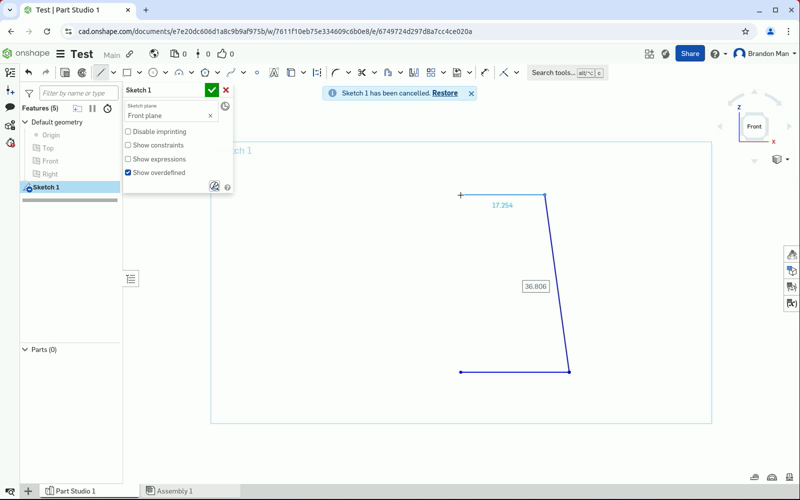
key_down(shift)
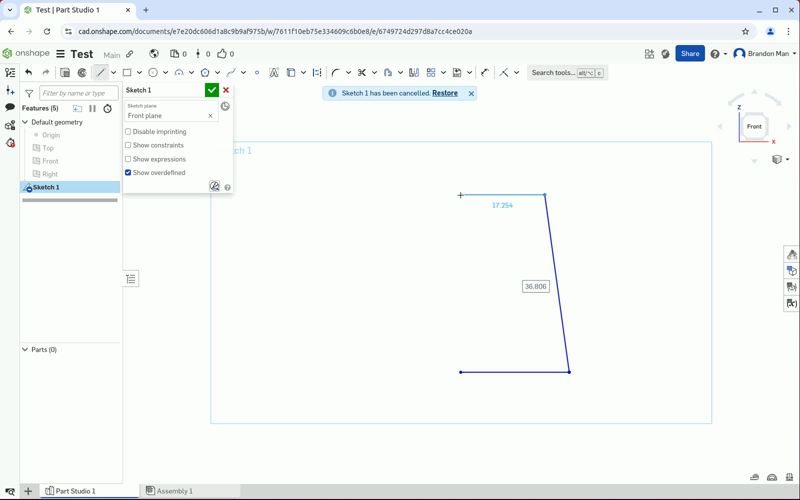
mouse_move(460, 282)
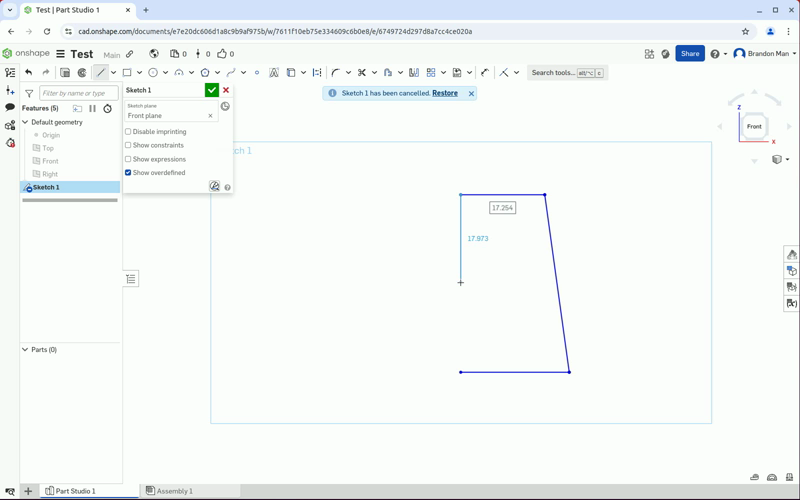
click(460, 282)
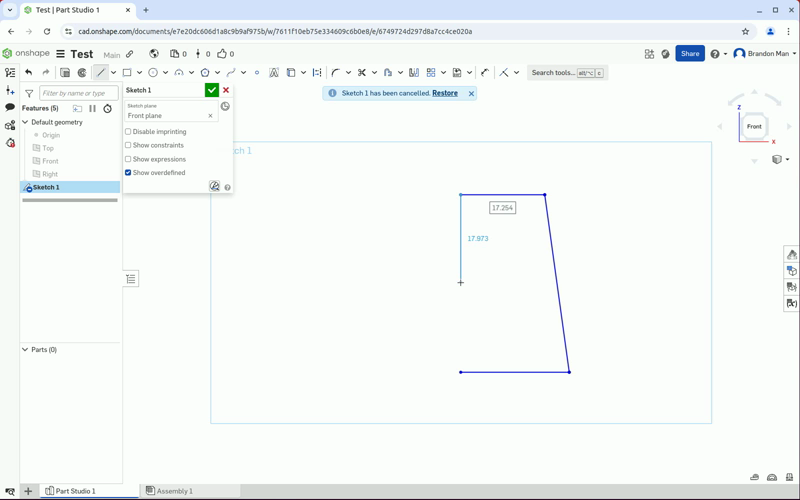
key_up(shift)
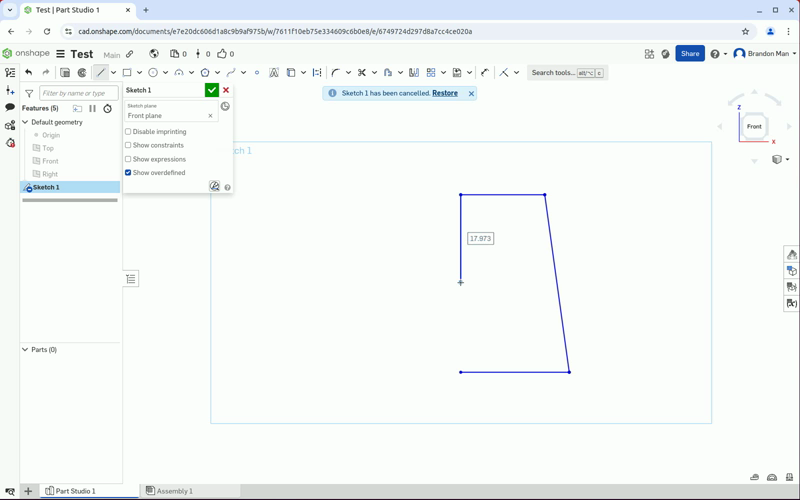
key_down(shift)
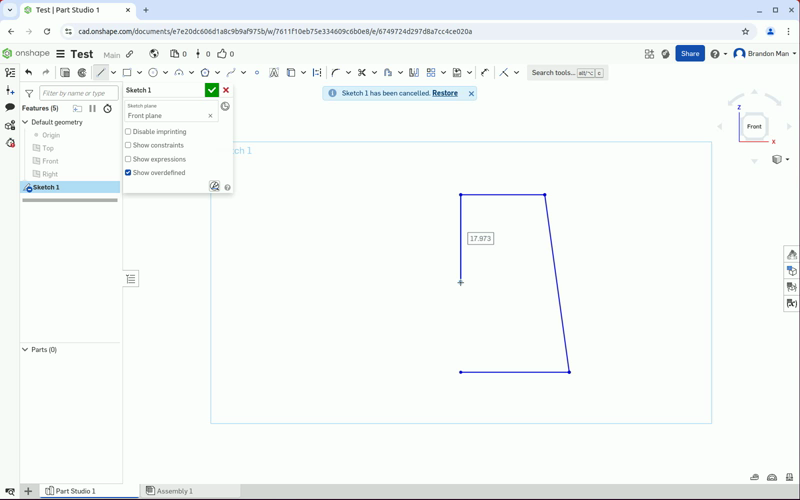
mouse_move(460, 372)
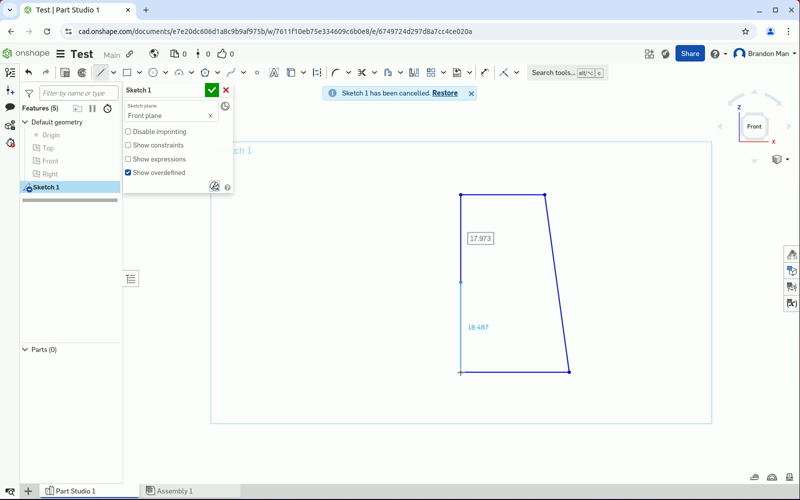
key_up(shift)
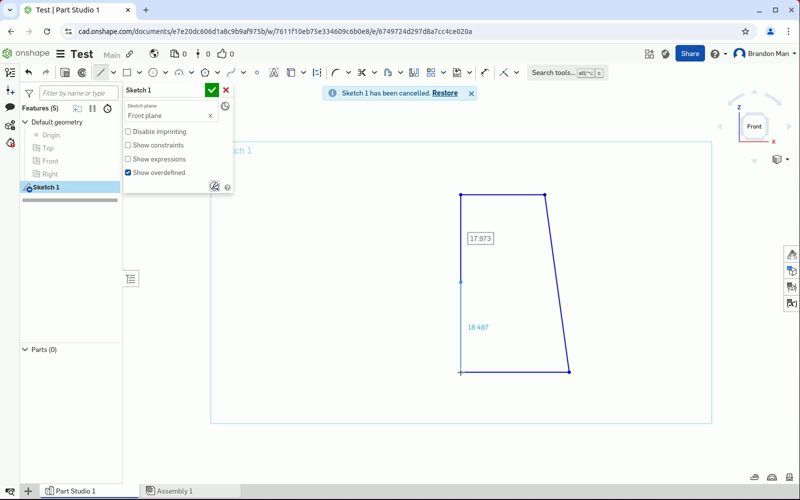
click(460, 372)
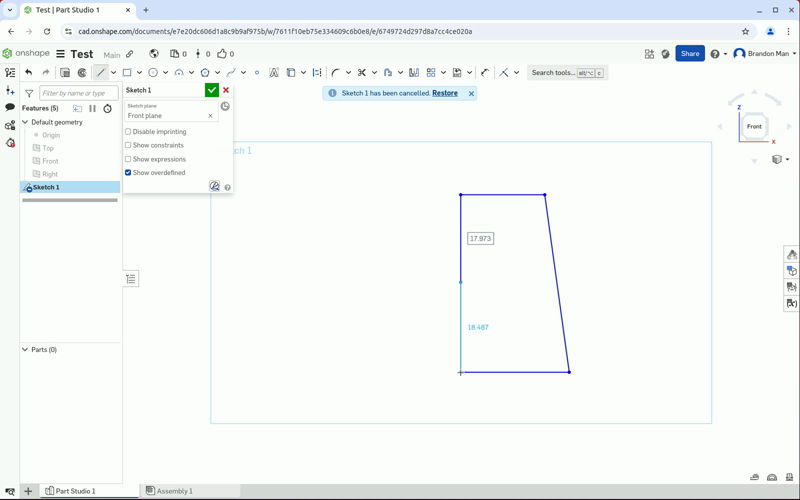
key(esc)
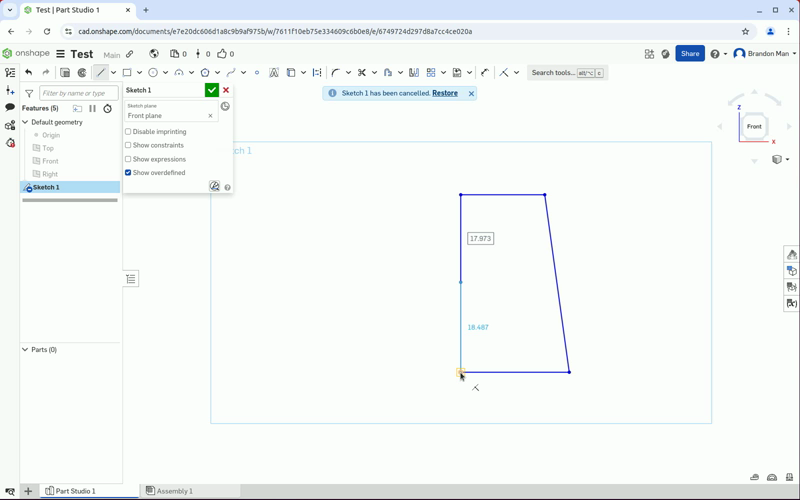
mouse_move(487, 290)
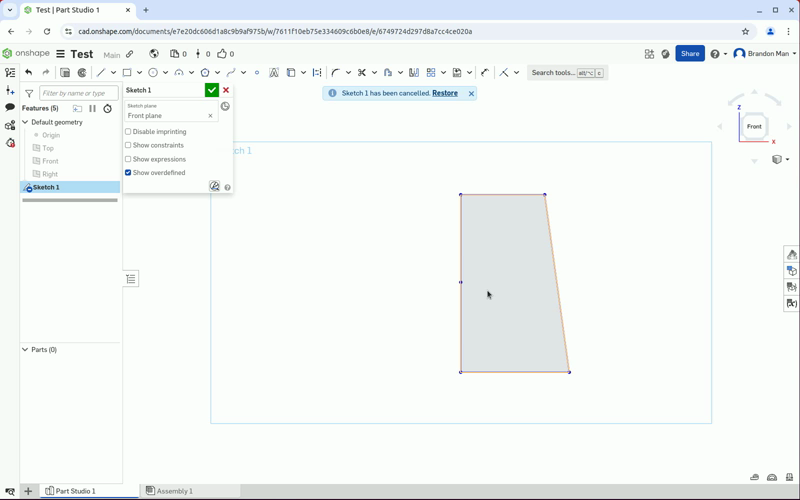
click(487, 290)
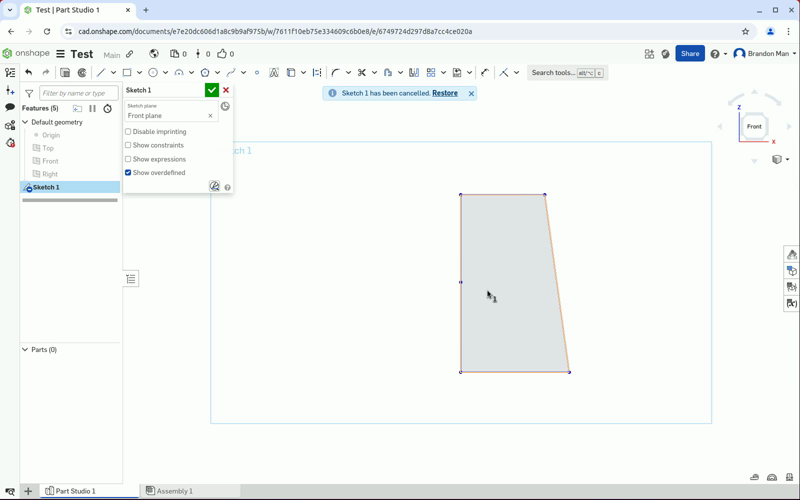
mouse_move(73, 352)
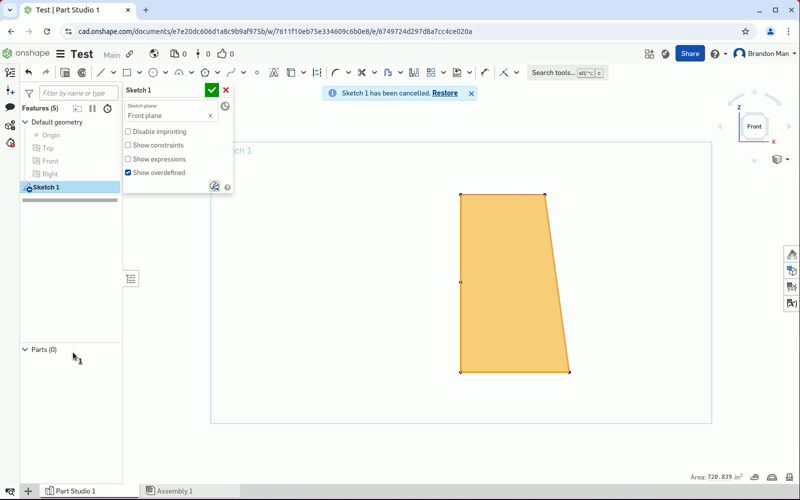
key(shift+y)
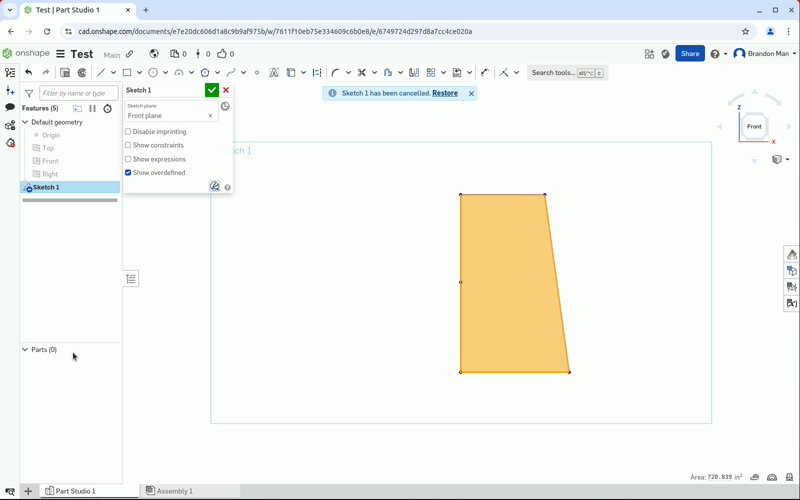
key(shift+e)
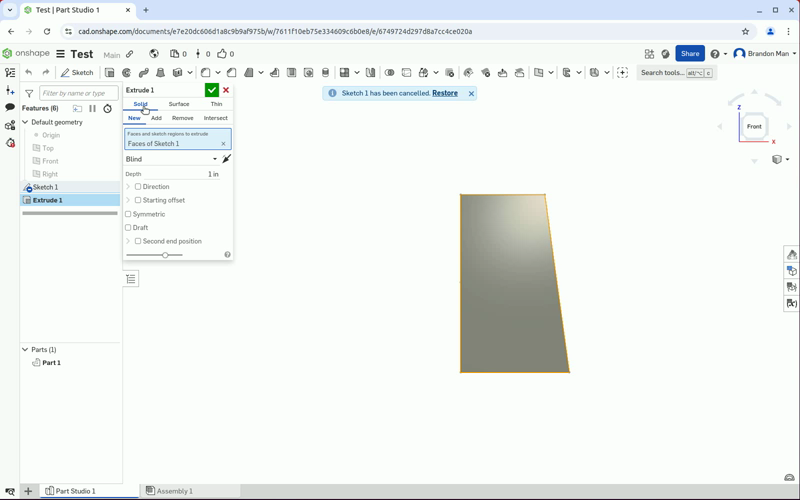
mouse_move(143, 106)
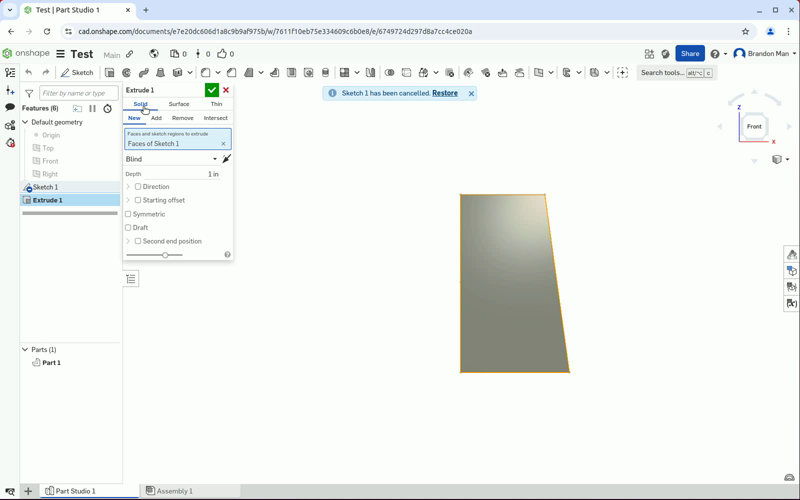
click(143, 106)
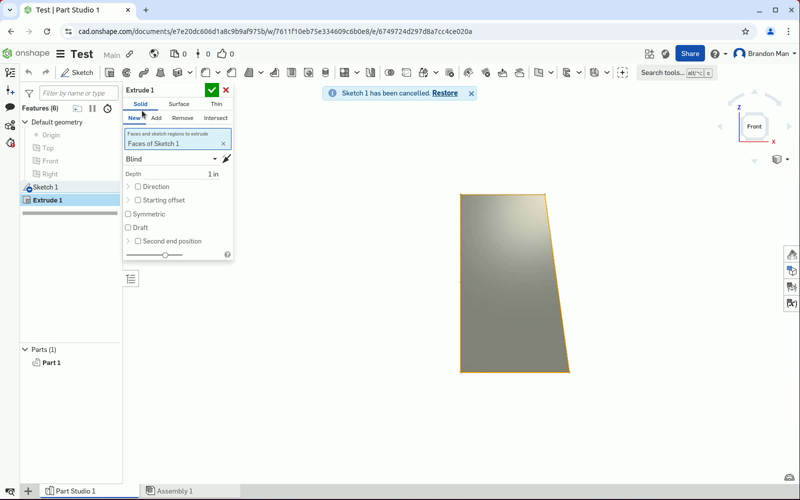
mouse_move(137, 120)
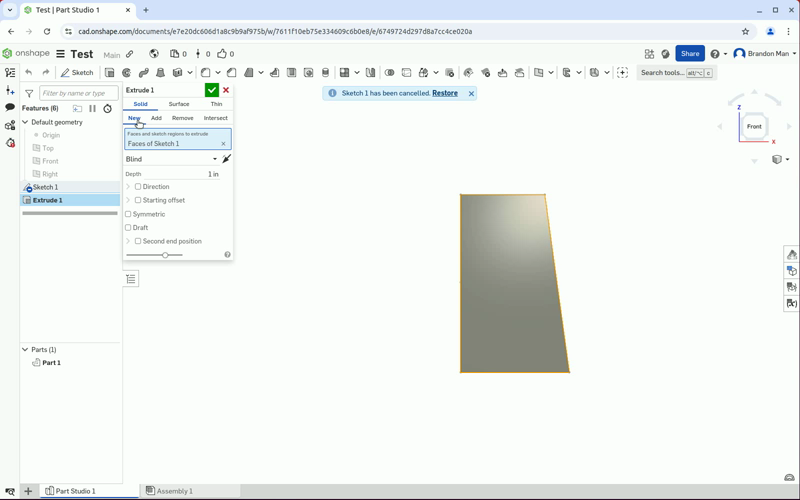
click(137, 120)
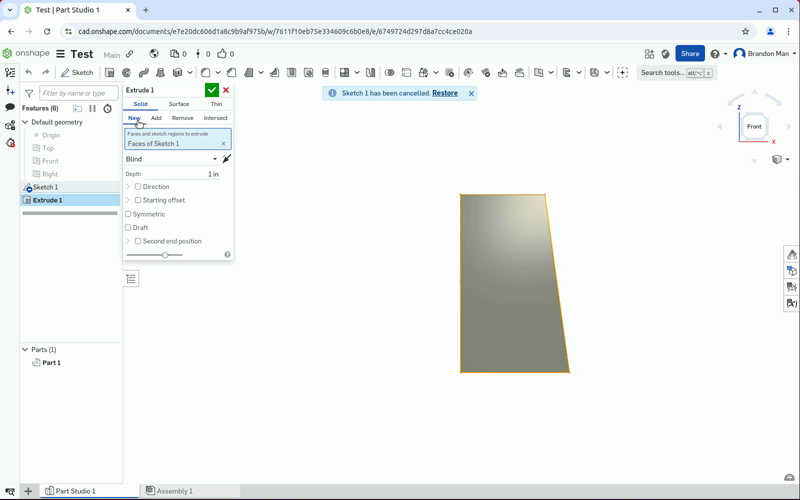
key(tab, 4)
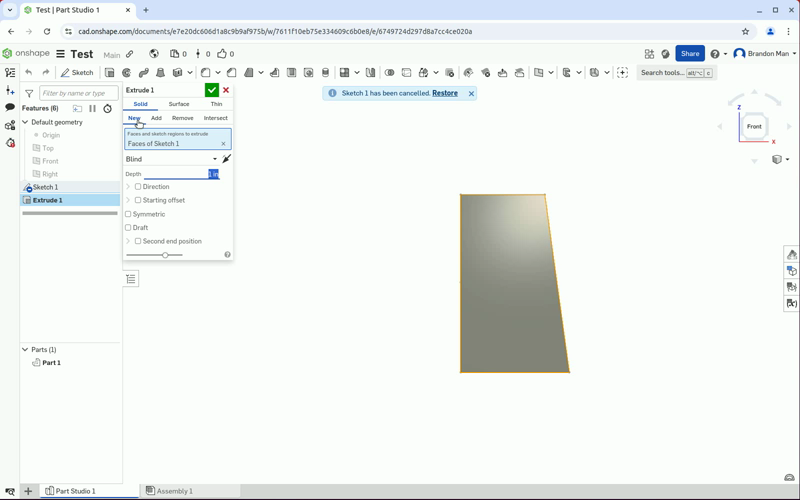
text(22.626)
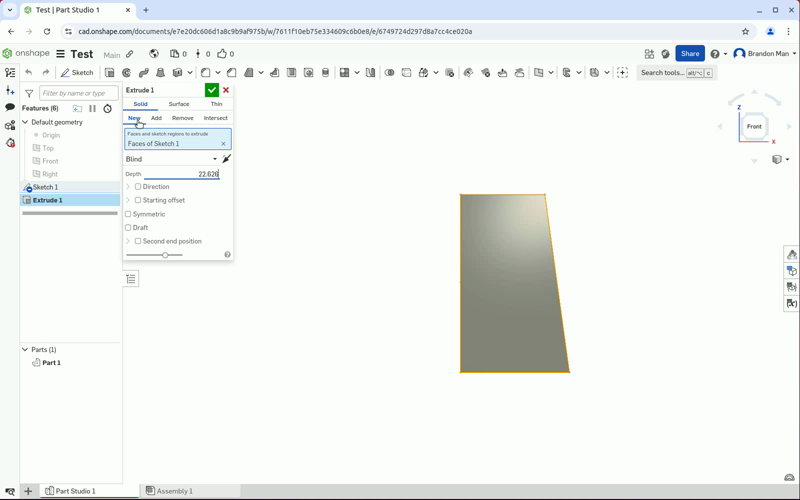
key(tab, 3)
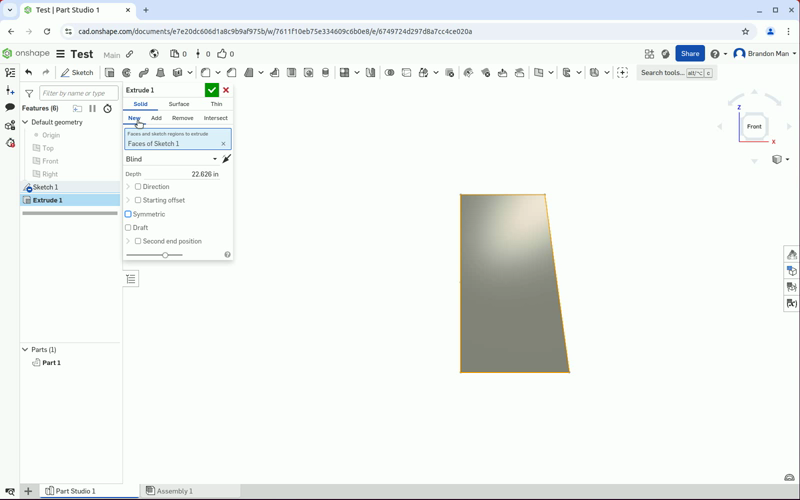
key(space)
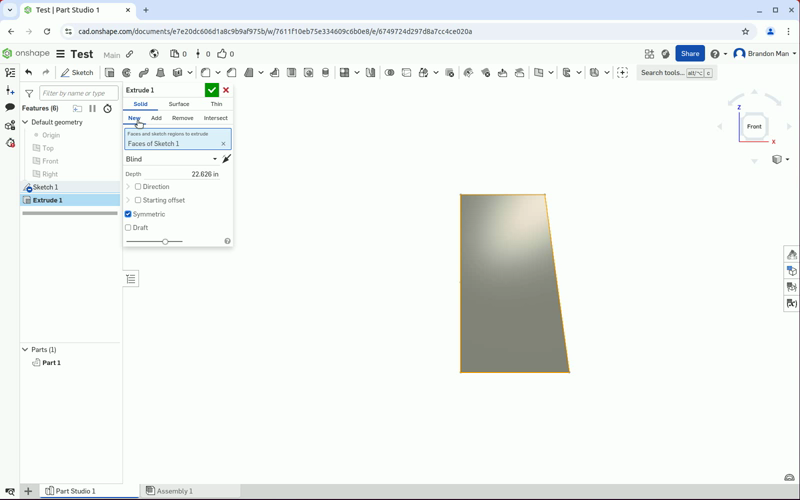
key(enter)
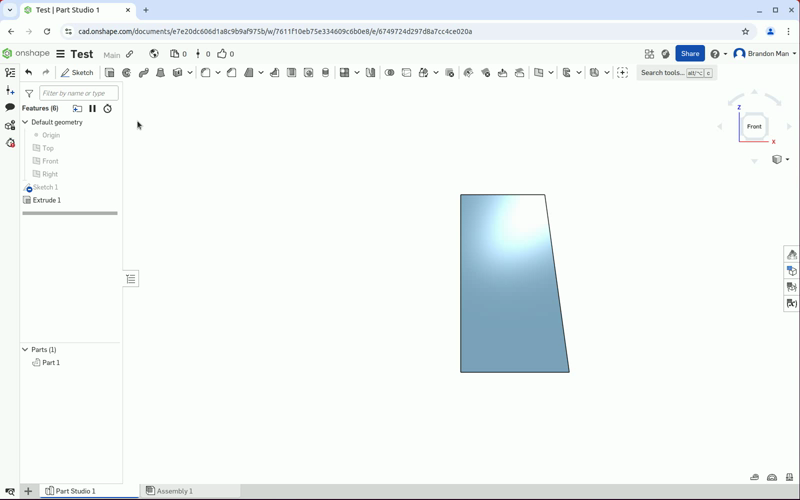
key(shift+h)
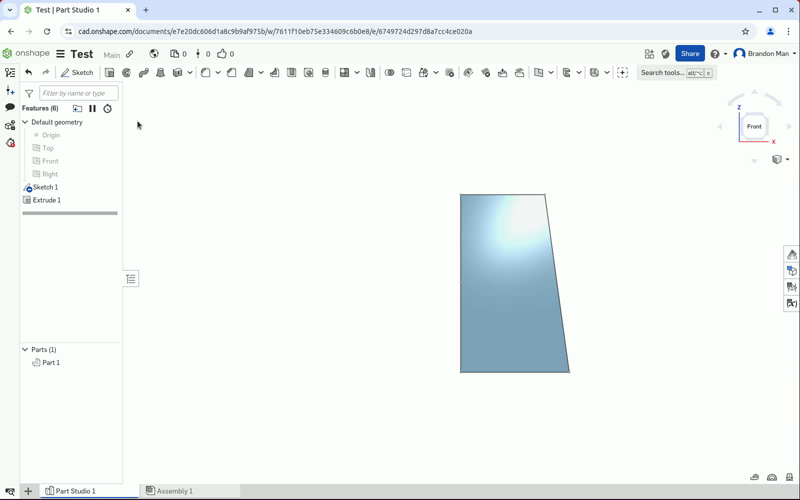
key(shift+h)
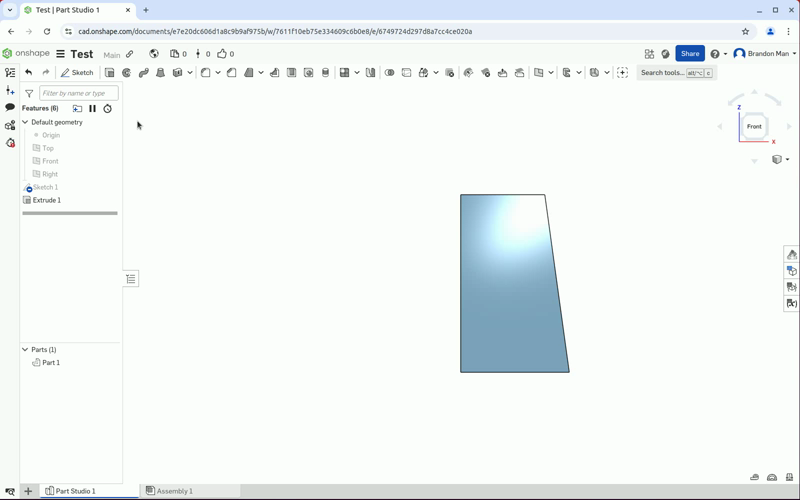
mouse_move(73, 189)
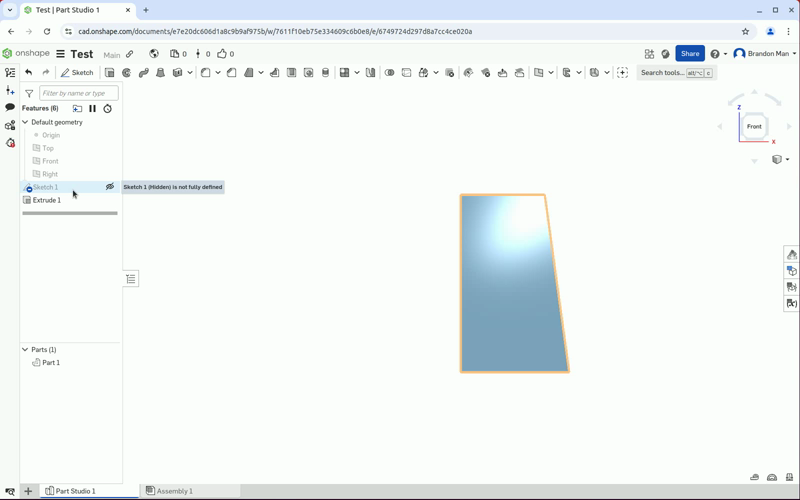
click(73, 189)
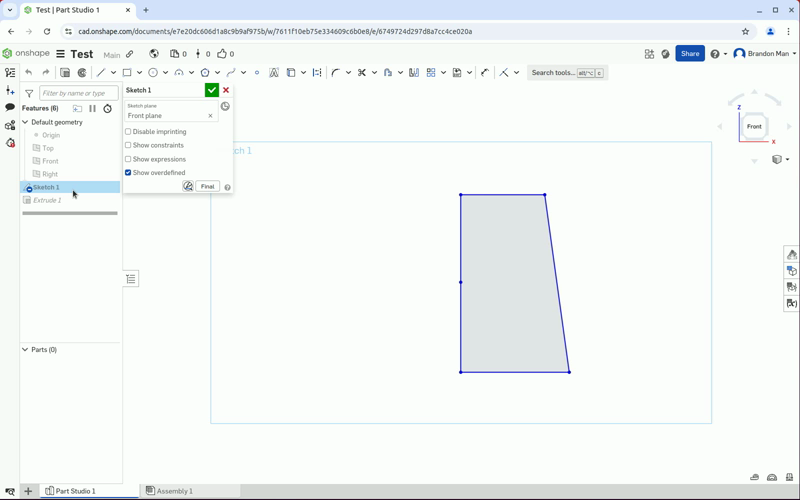
mouse_move(229, 92)
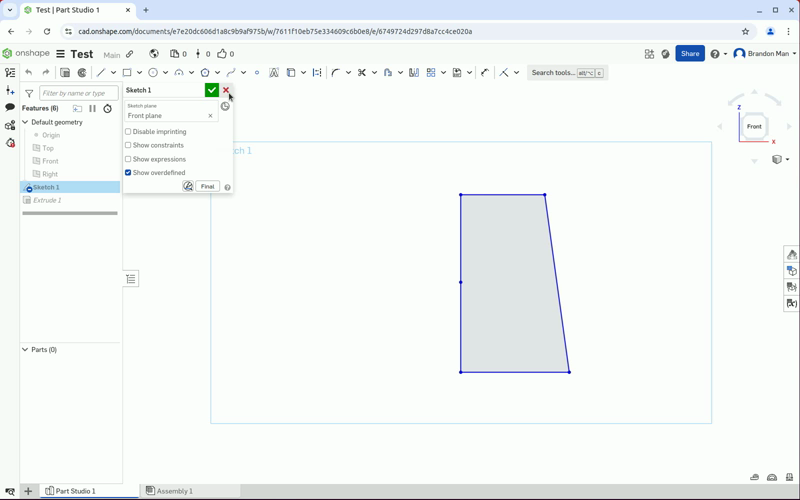
click(229, 92)
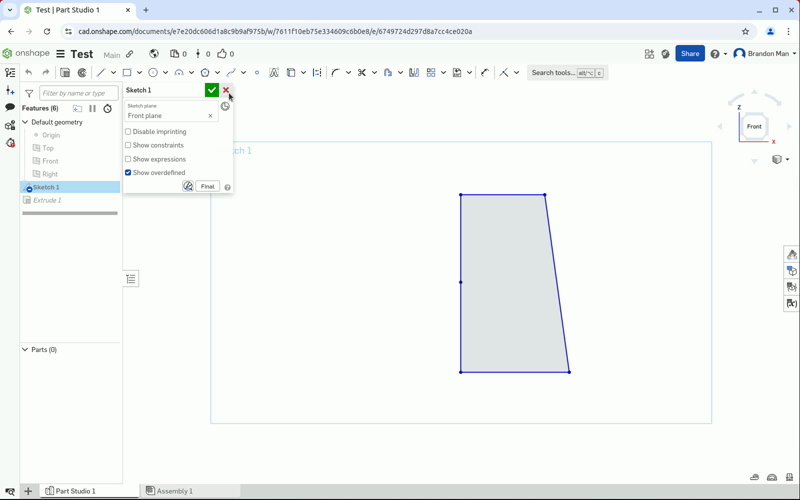
key(shift+s)
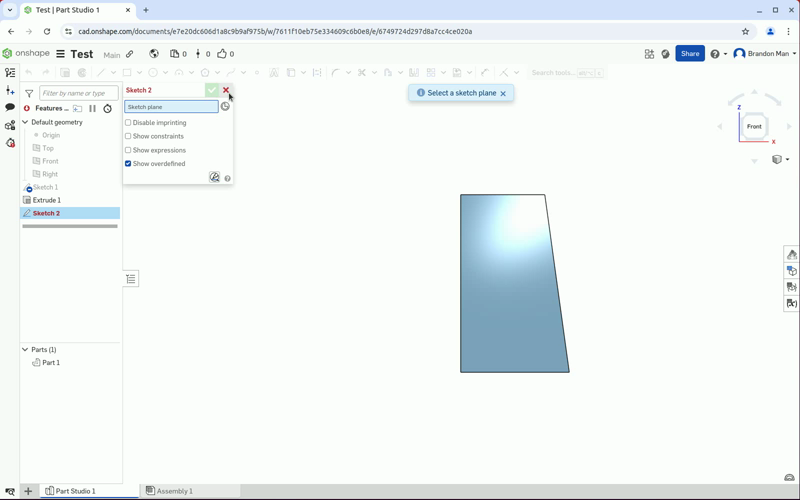
mouse_move(73, 163)
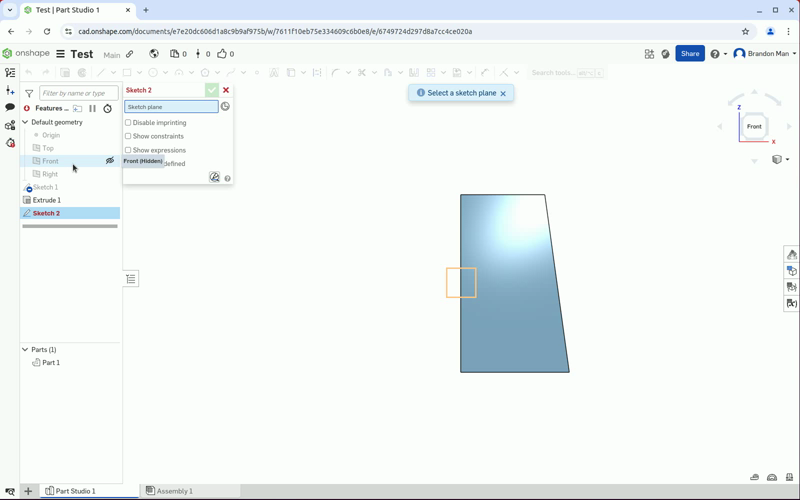
click(73, 163)
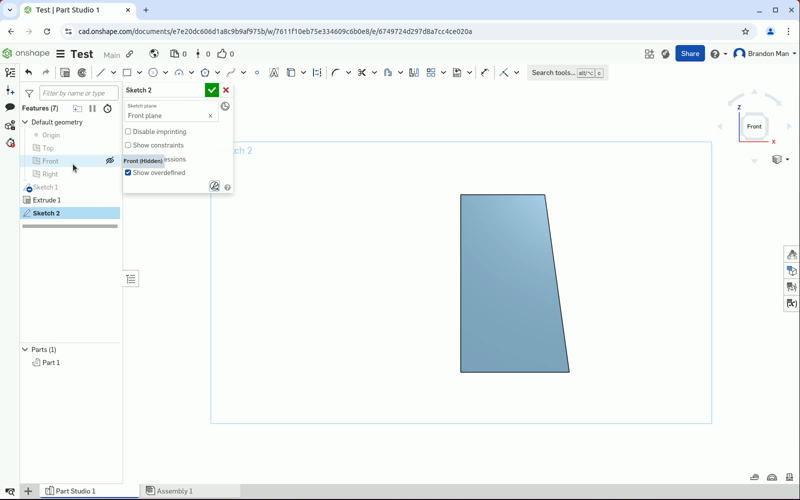
mouse_move(73, 352)
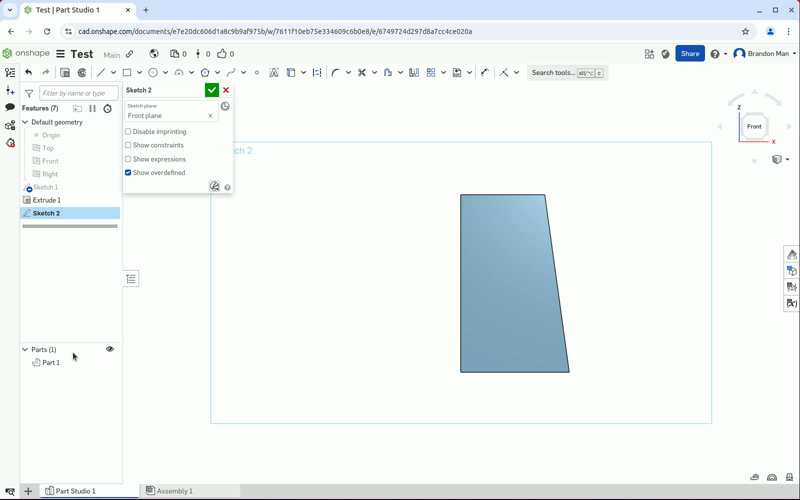
key(y)
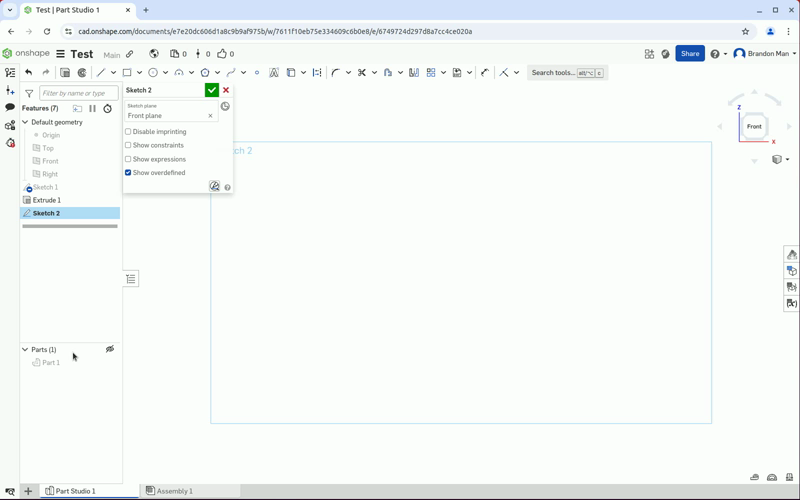
key(l)
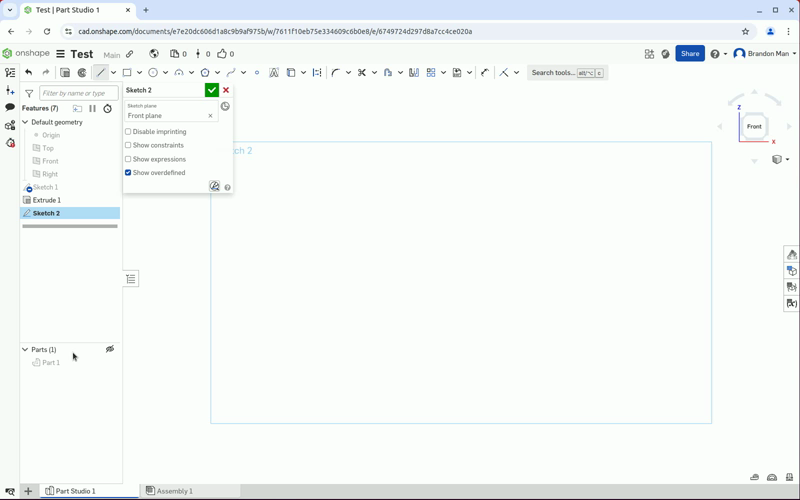
key_down(shift)
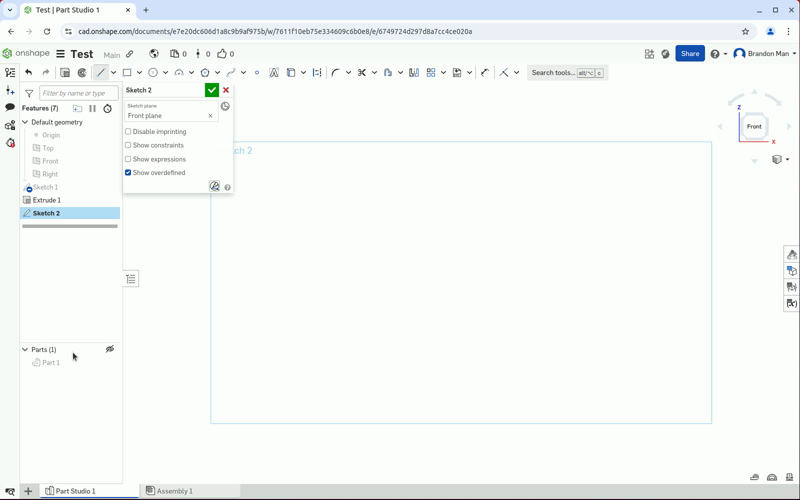
mouse_move(350, 372)
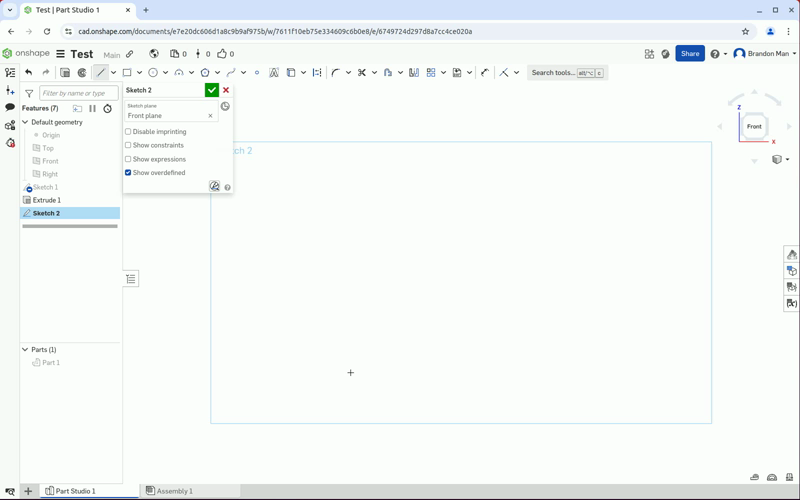
click(350, 372)
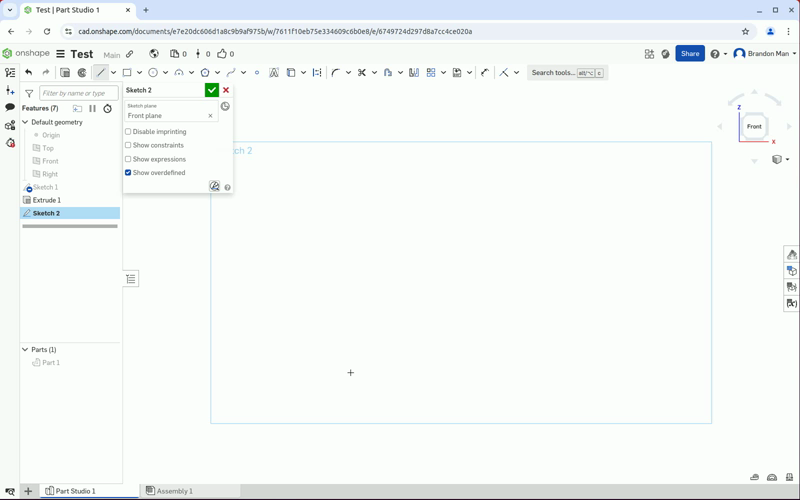
key_up(shift)
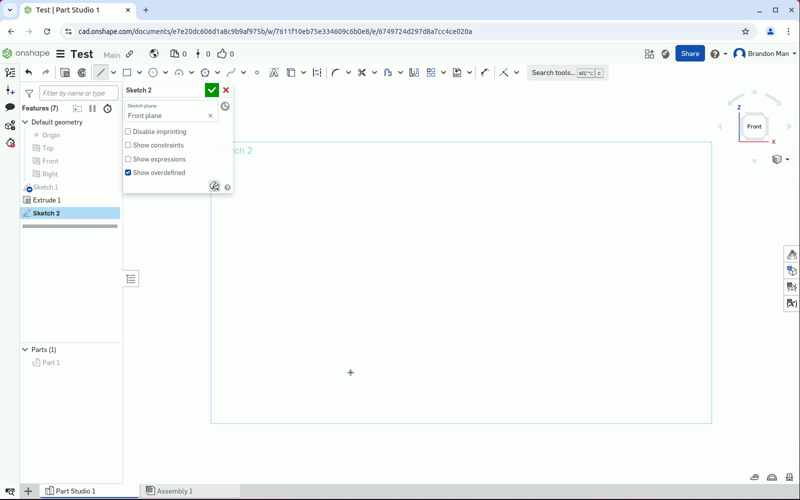
key_down(shift)
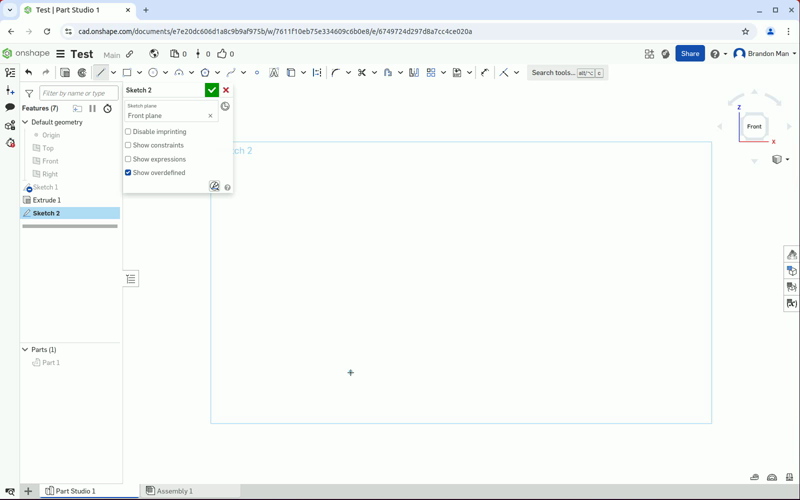
mouse_move(458, 372)
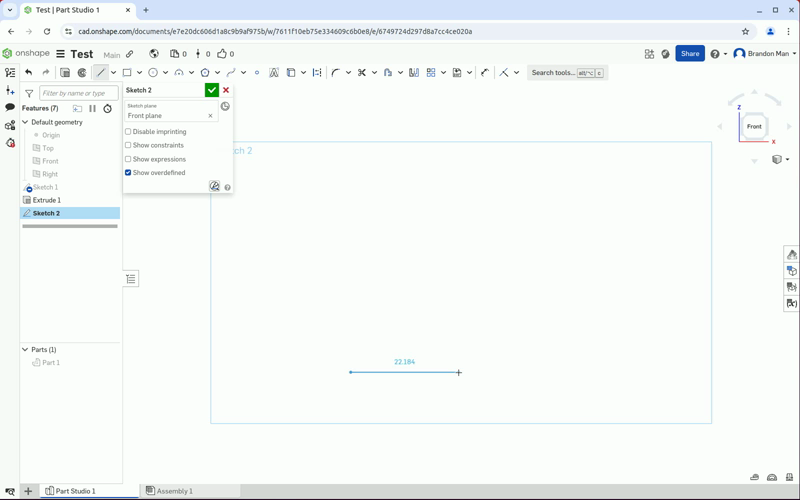
click(458, 372)
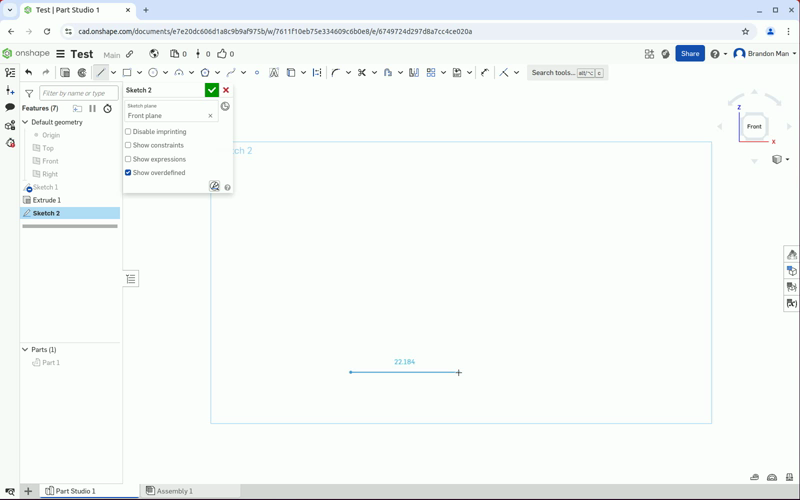
key_up(shift)
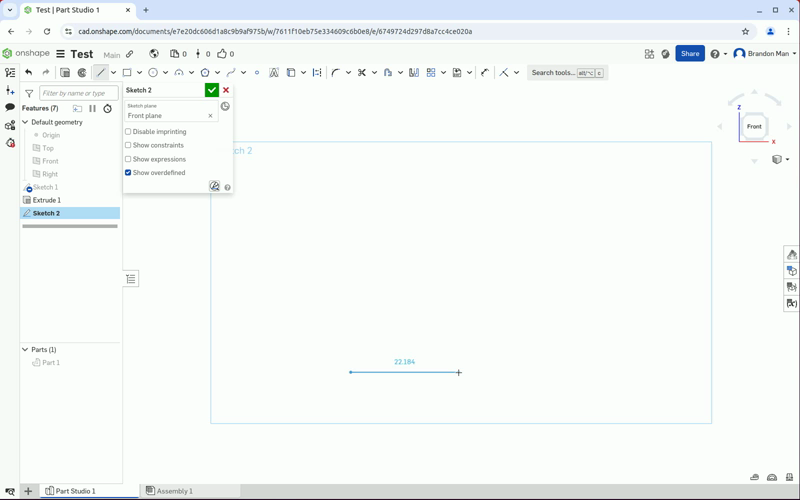
key_down(shift)
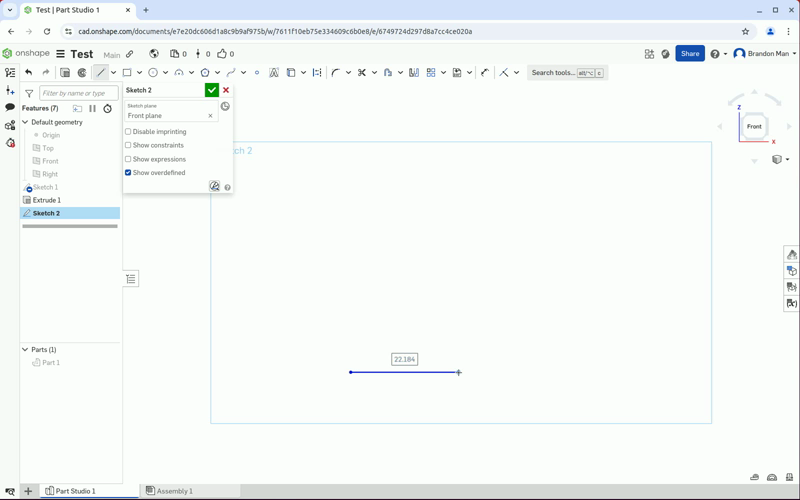
mouse_move(458, 282)
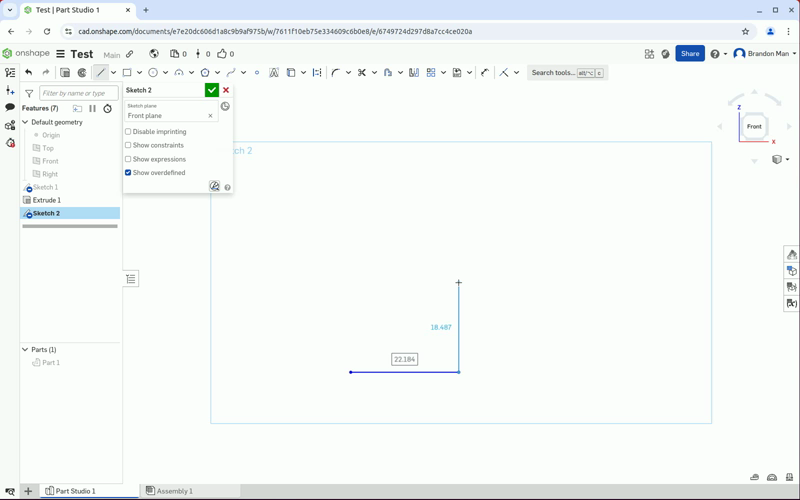
click(458, 282)
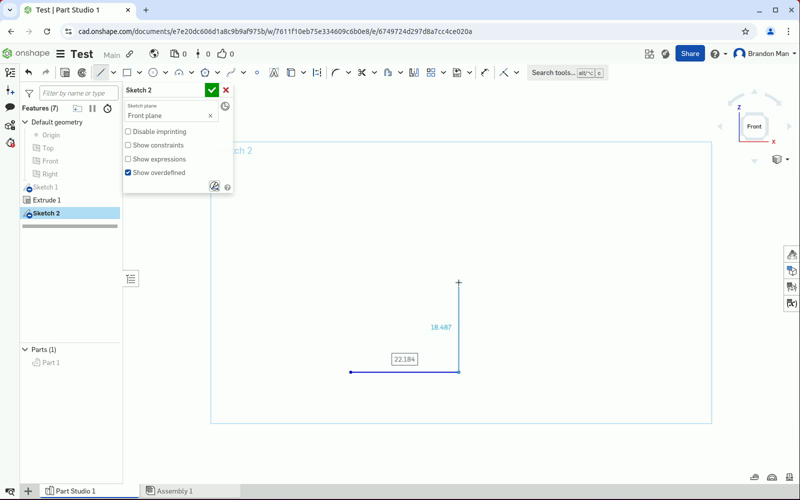
key_up(shift)
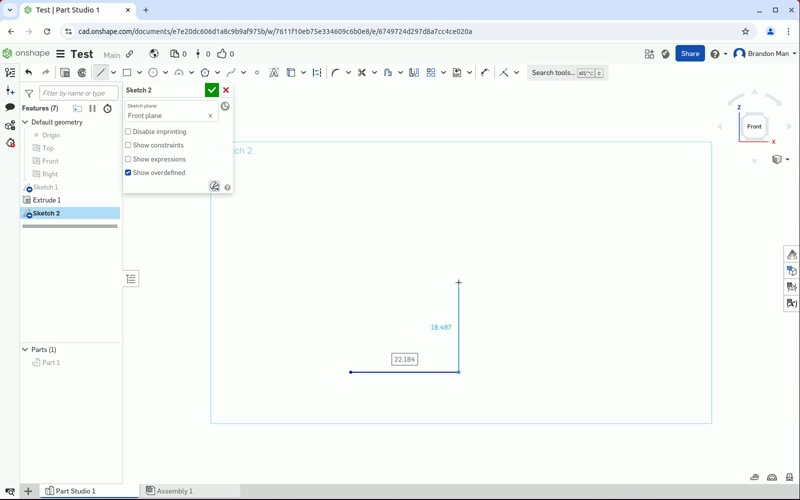
key_down(shift)
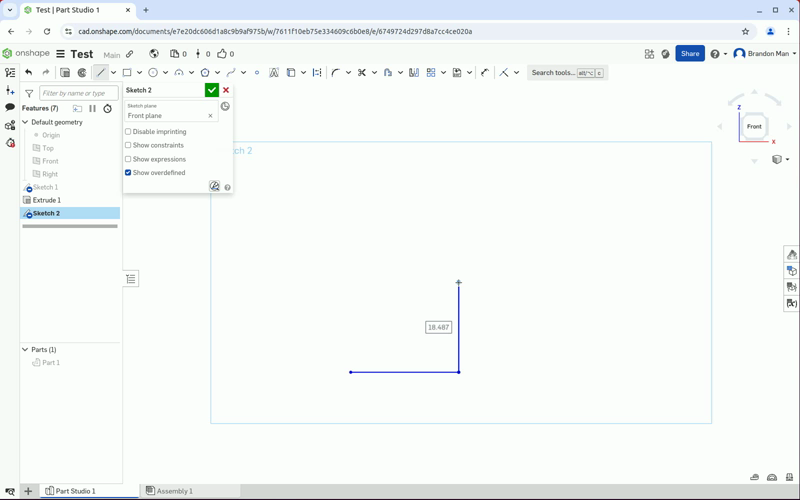
mouse_move(458, 194)
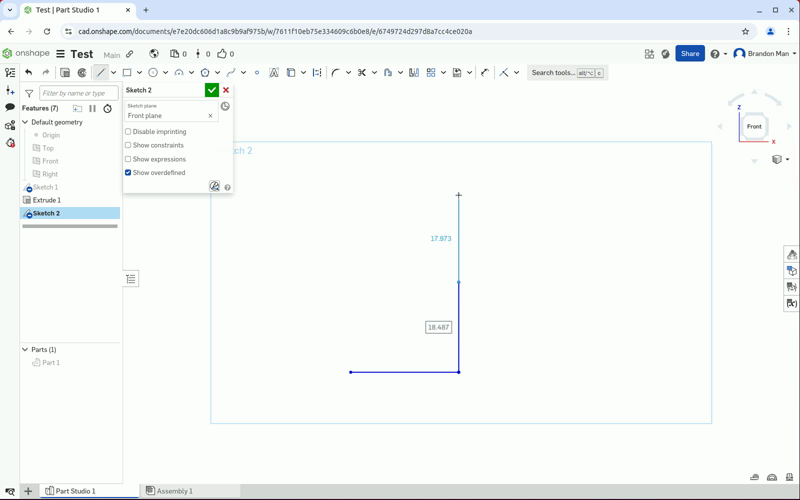
click(458, 194)
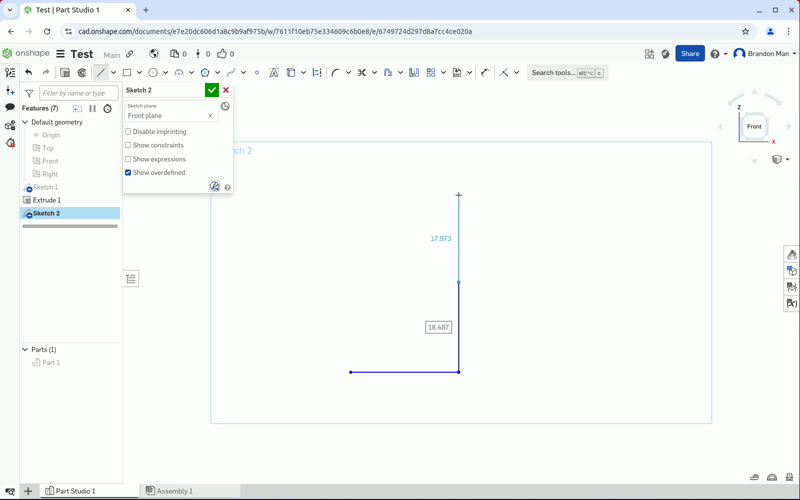
key_up(shift)
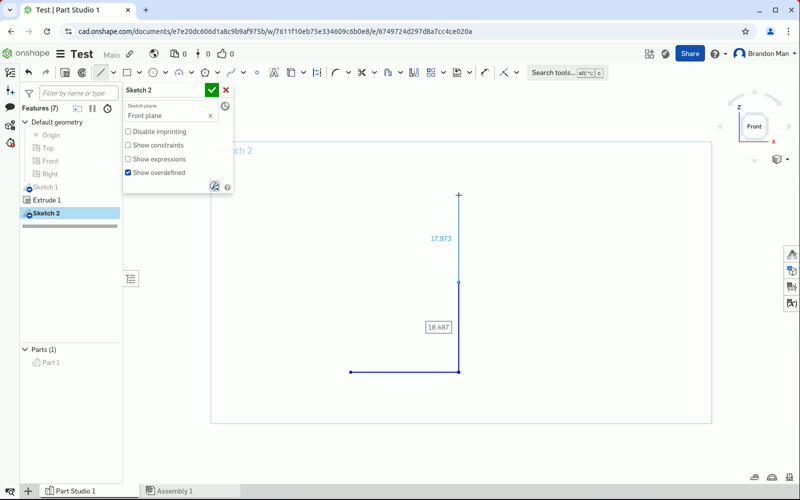
key_down(shift)
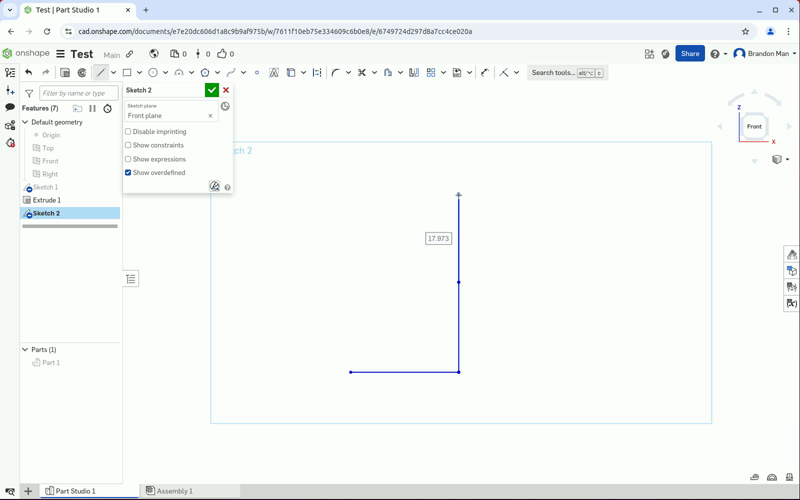
mouse_move(376, 194)
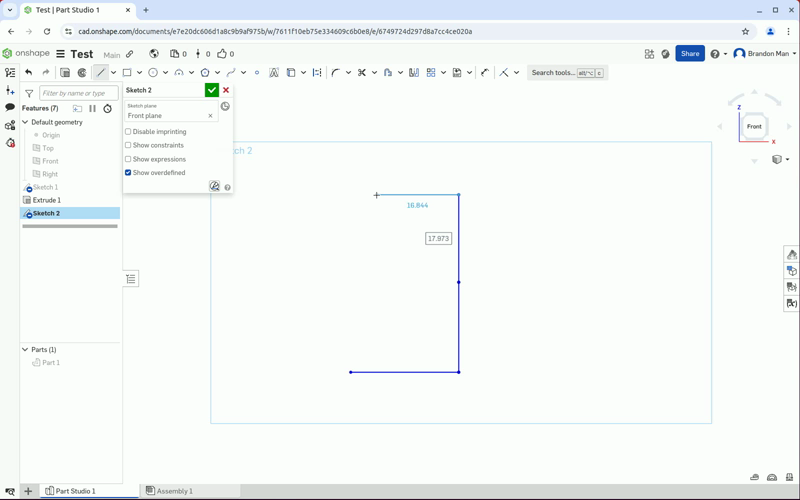
click(376, 194)
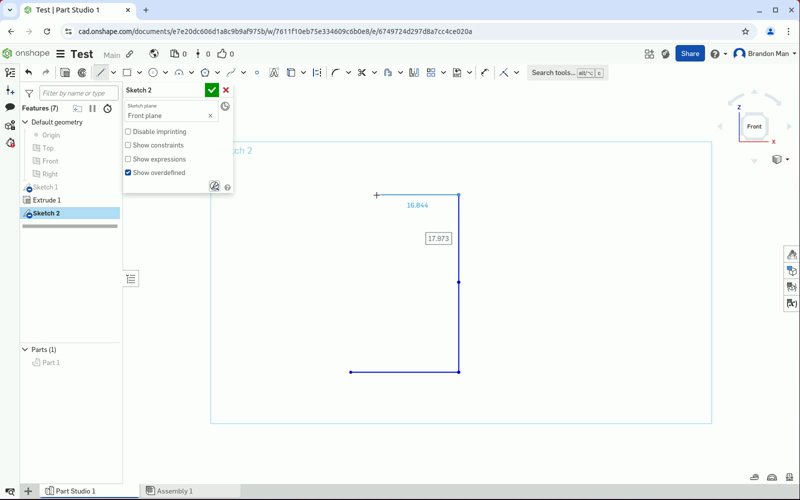
key_up(shift)
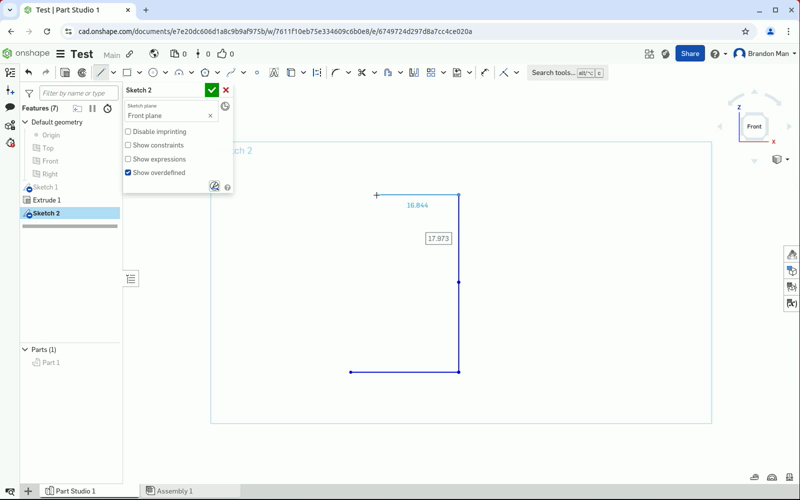
key_down(shift)
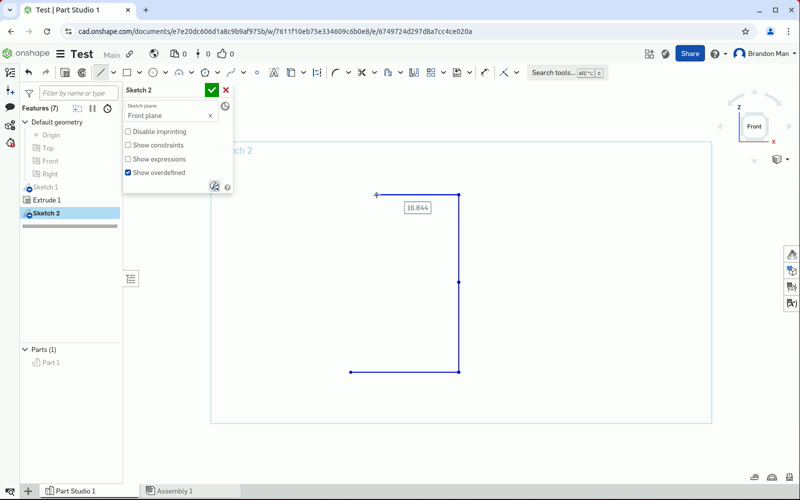
mouse_move(350, 372)
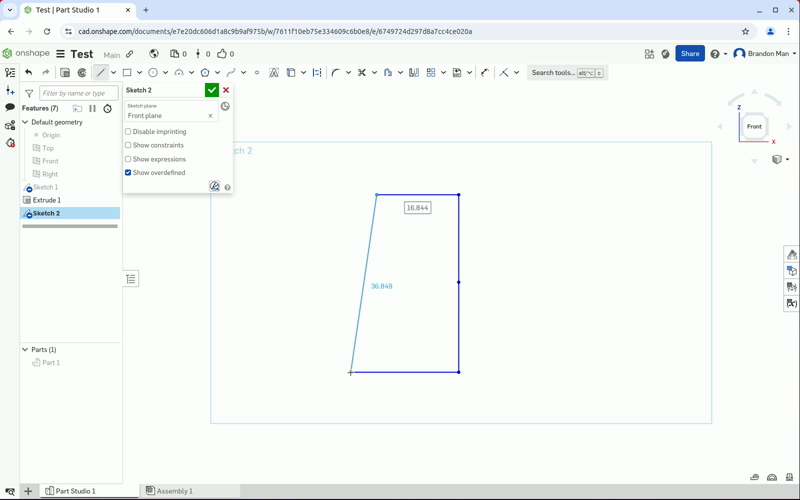
key_up(shift)
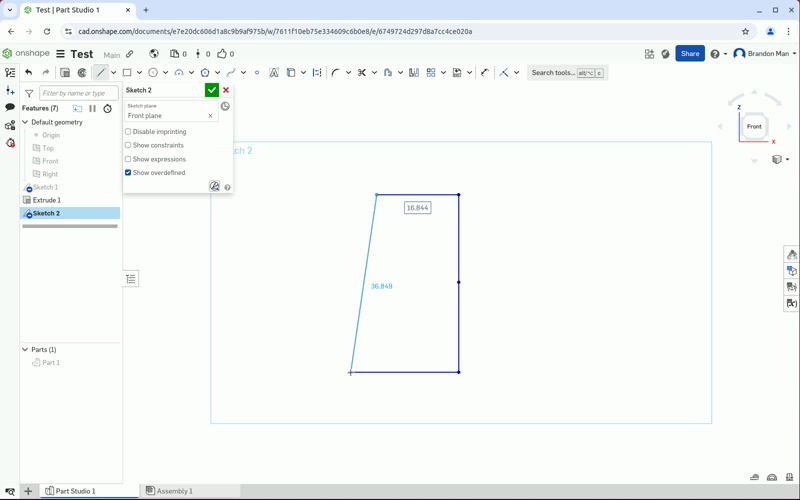
click(350, 372)
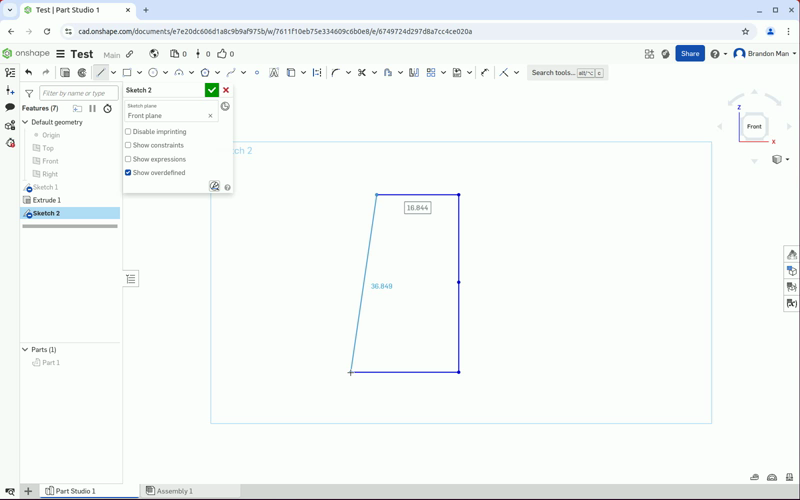
key(esc)
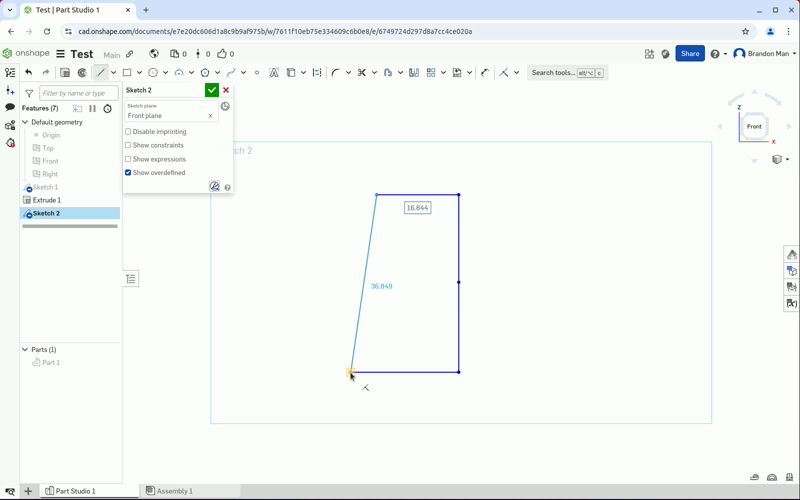
mouse_move(432, 242)
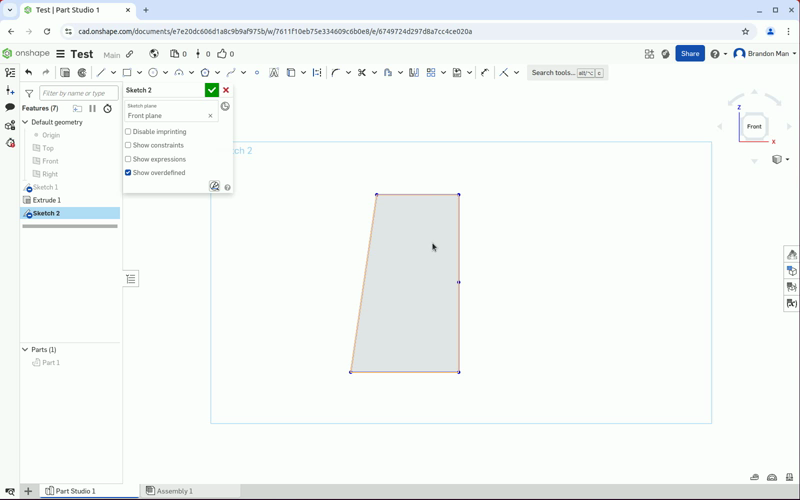
click(432, 242)
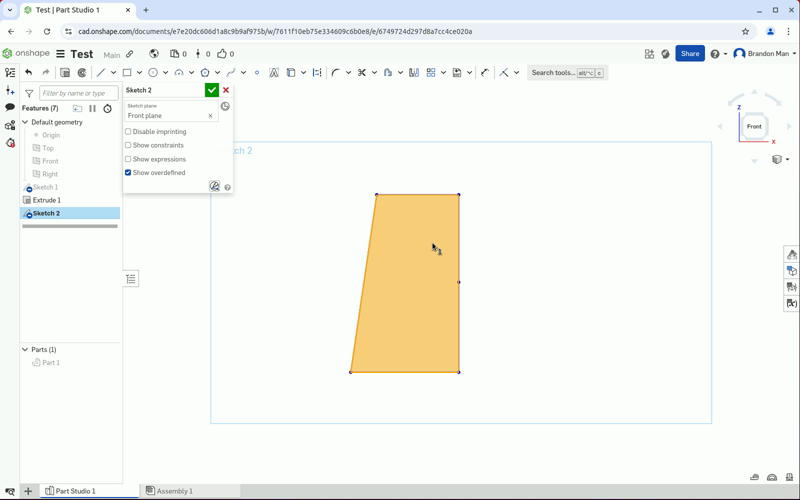
mouse_move(73, 352)
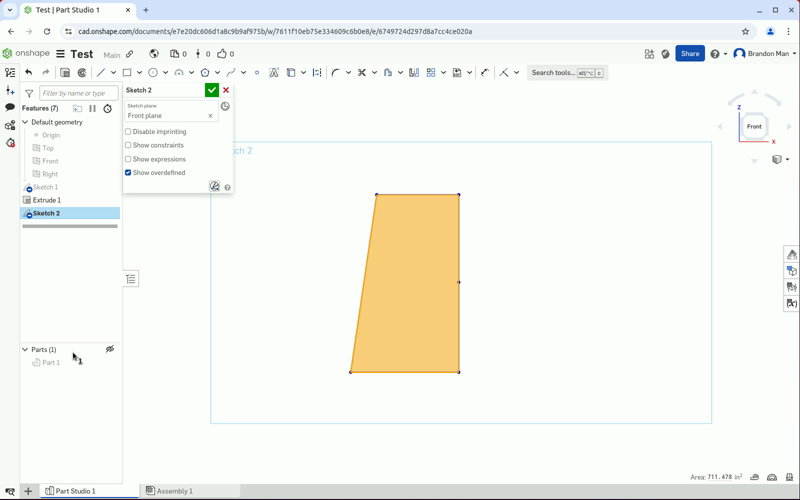
key(shift+y)
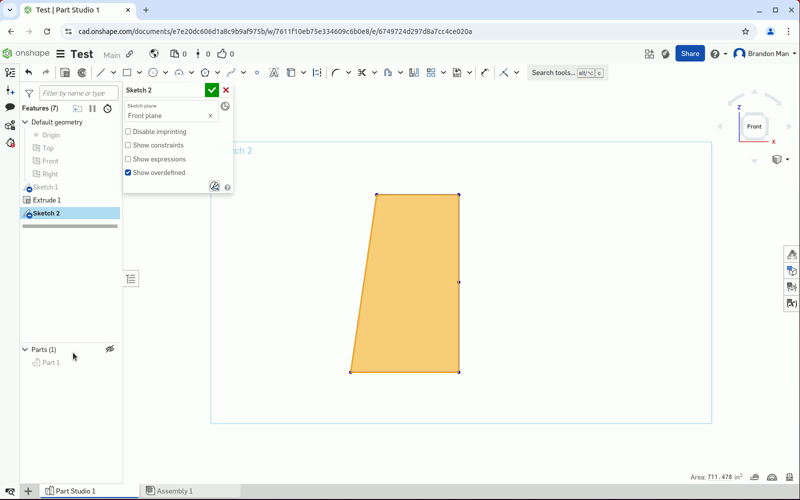
key(shift+e)
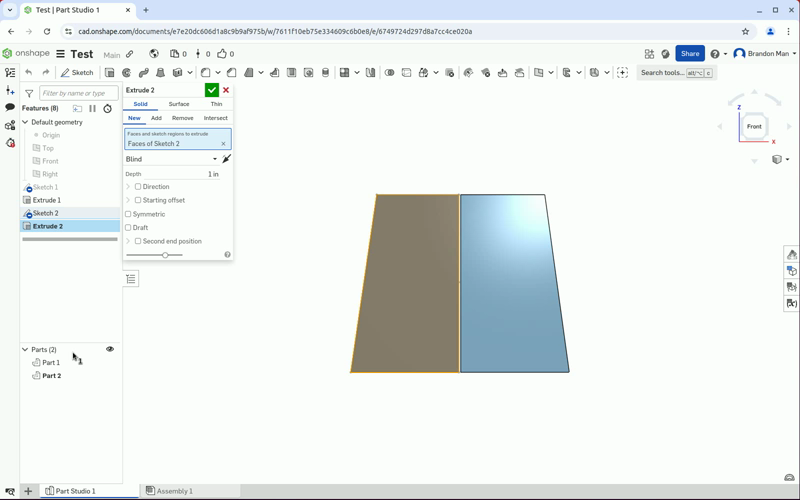
mouse_move(143, 106)
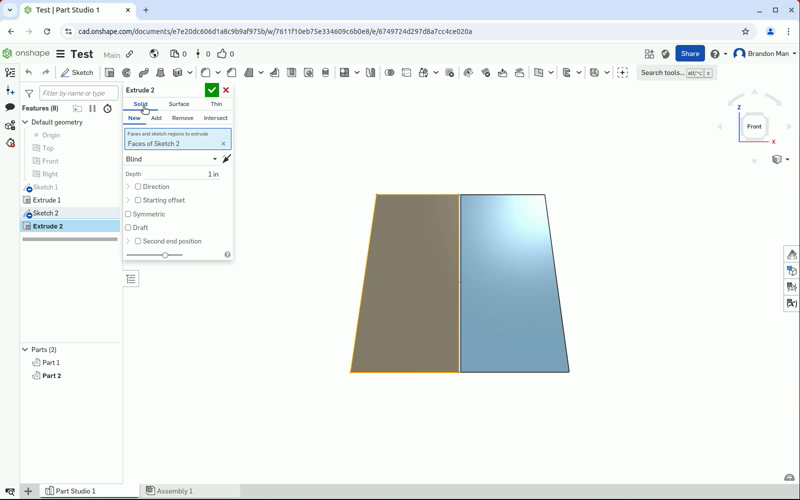
click(143, 106)
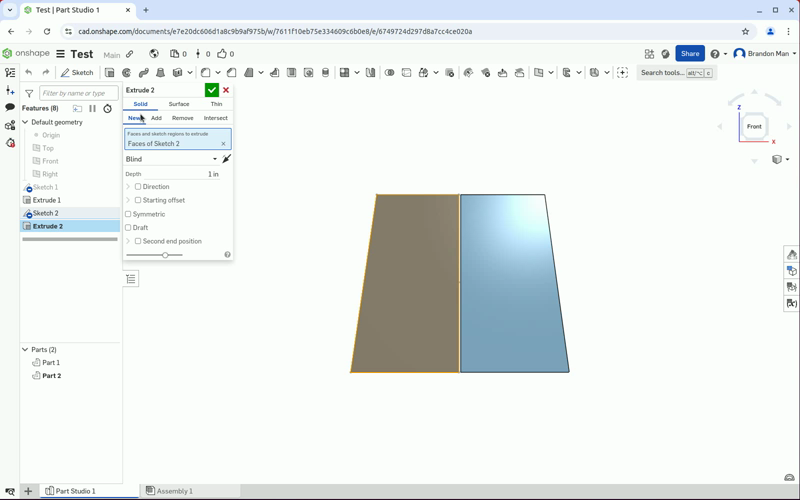
mouse_move(137, 120)
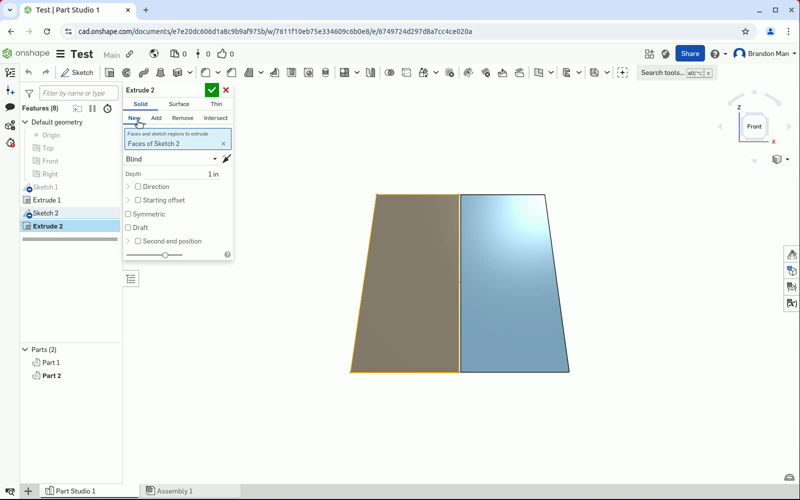
click(137, 120)
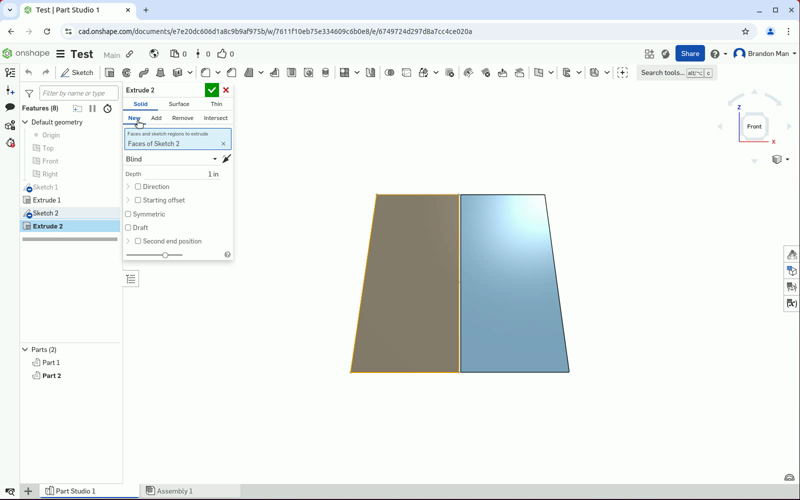
key(tab, 4)
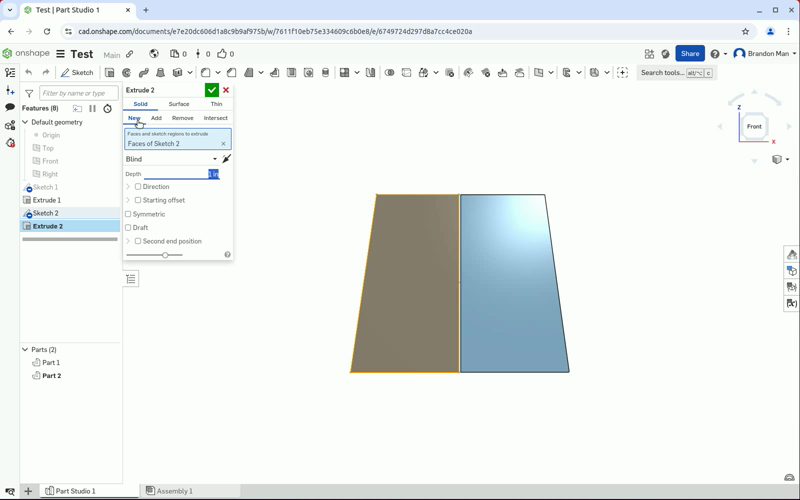
text(22.626)
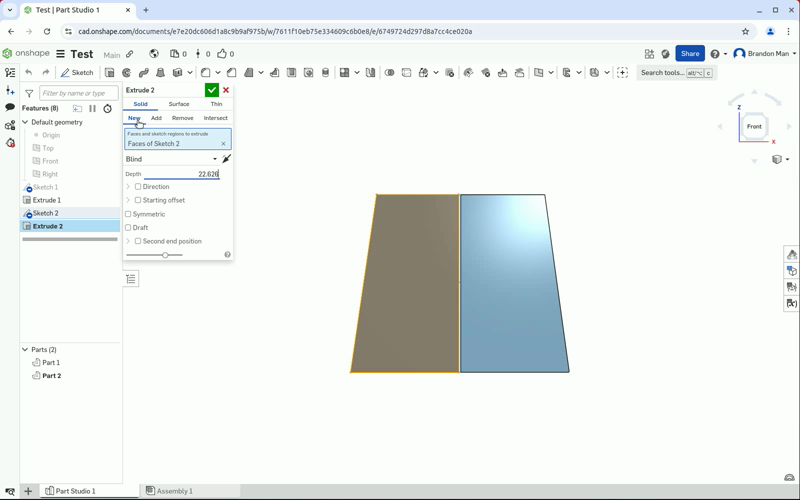
key(tab, 3)
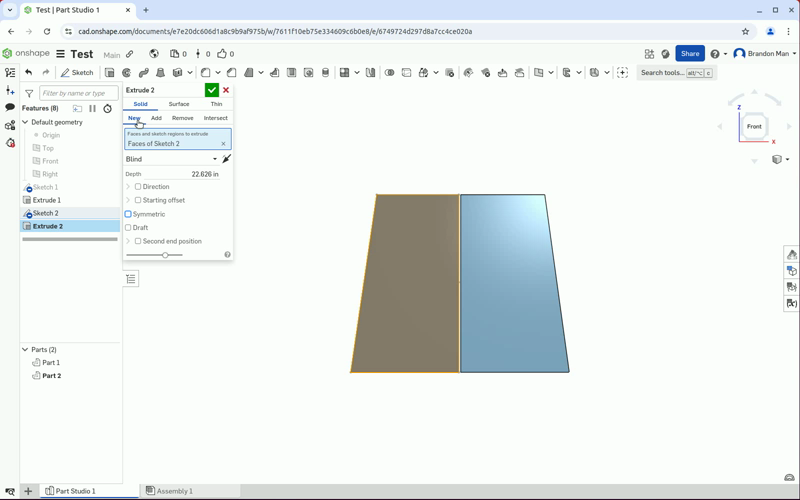
key(space)
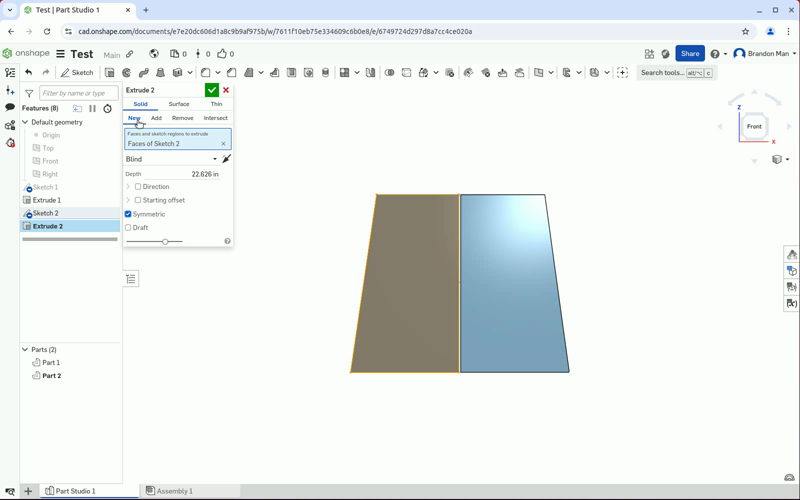
key(enter)
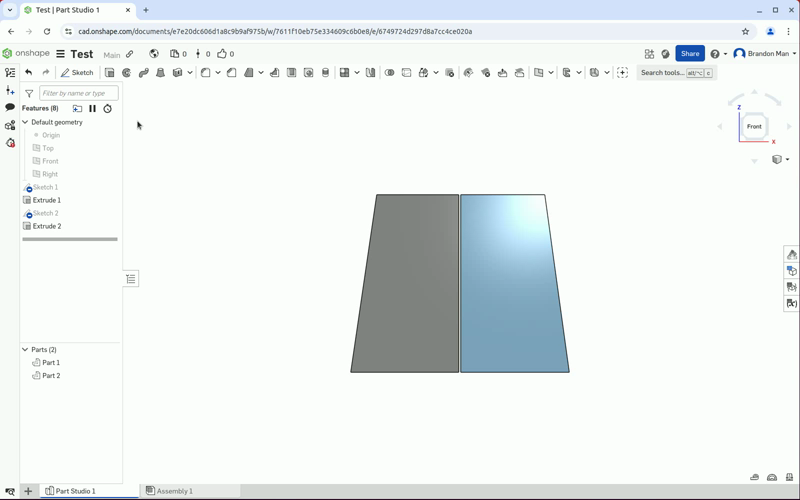
key(shift+h)
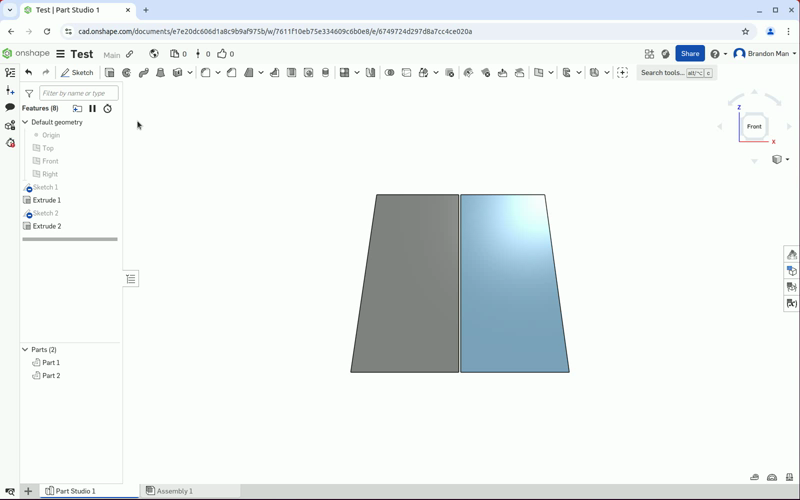
key(shift+h)
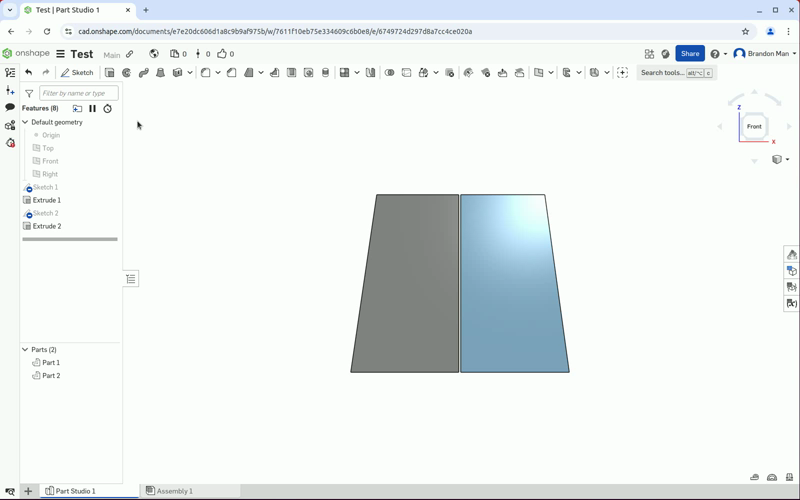
mouse_move(73, 189)
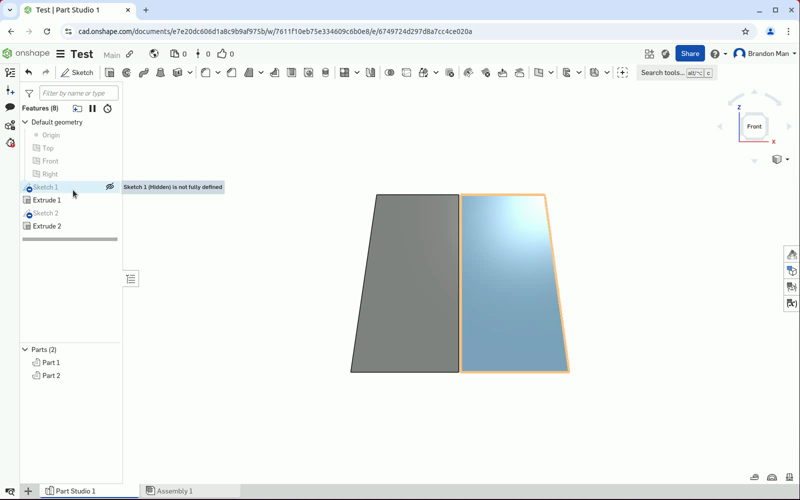
click(73, 189)
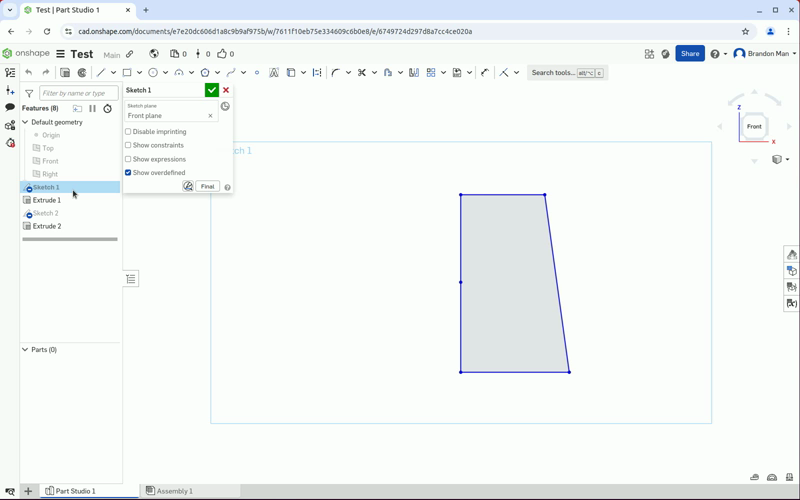
mouse_move(229, 92)
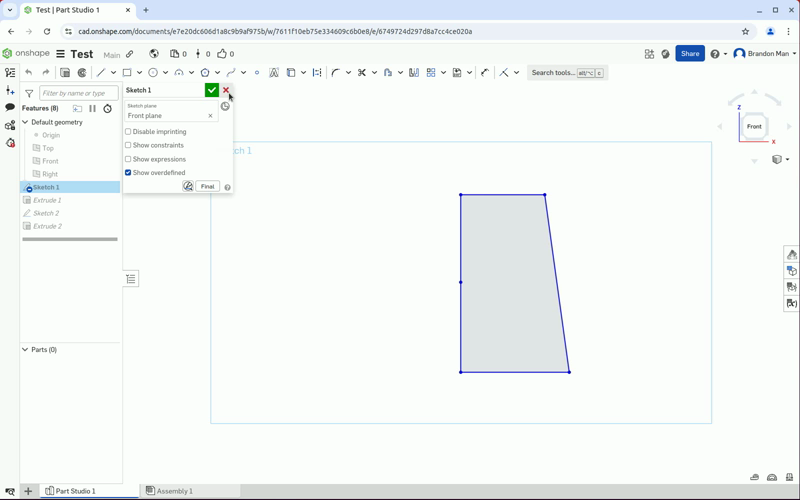
click(229, 92)
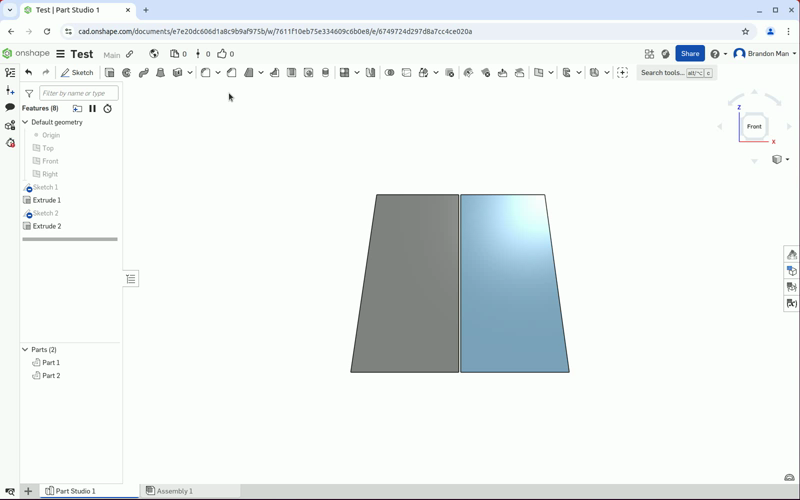
mouse_move(73, 352)
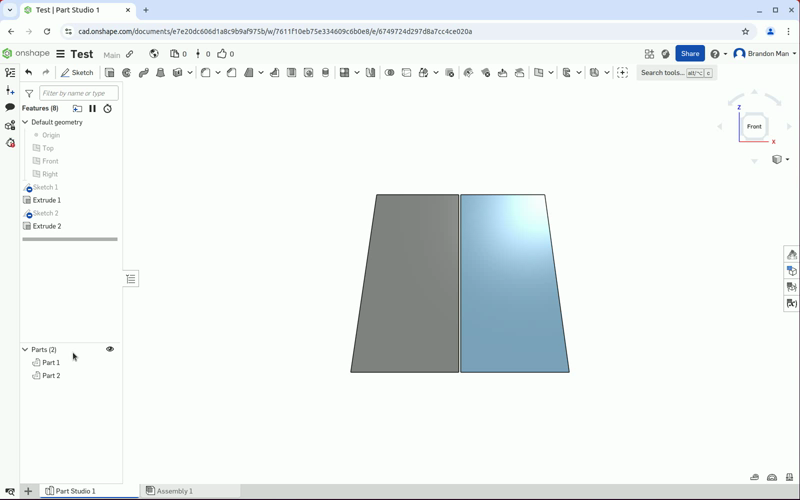
key(y)
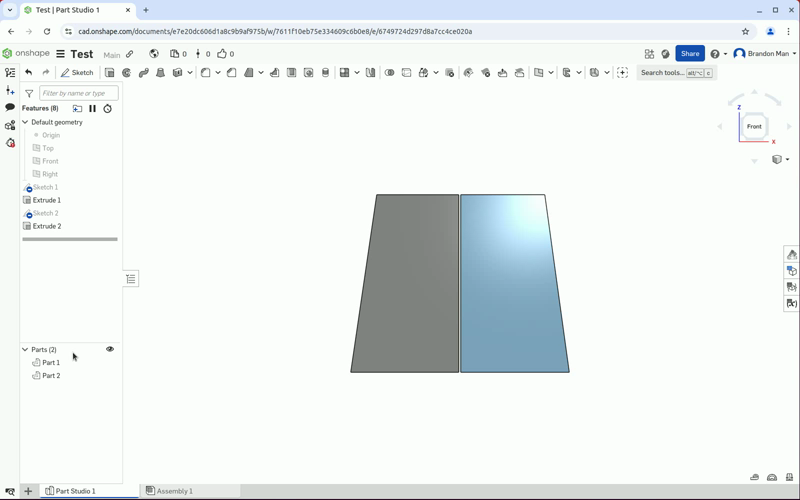
key(shift+p)
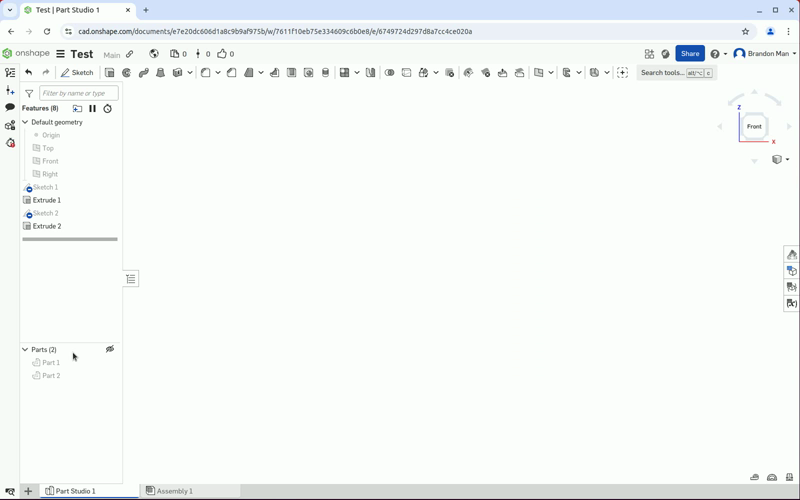
key(space)
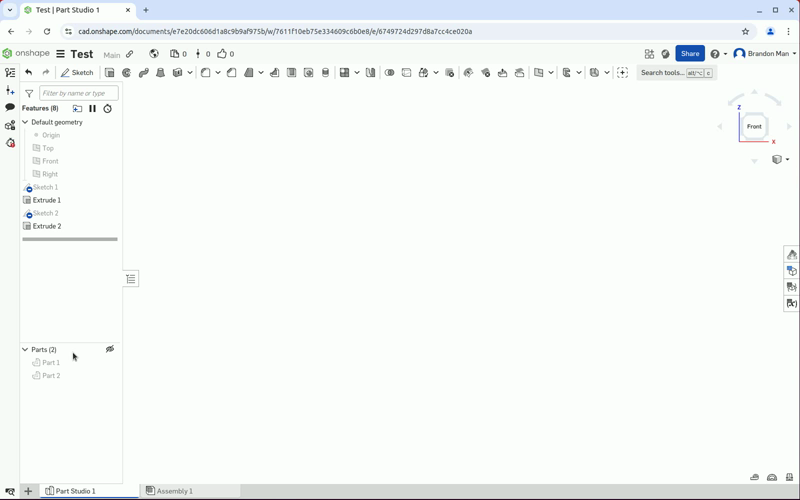
key_down(shift)
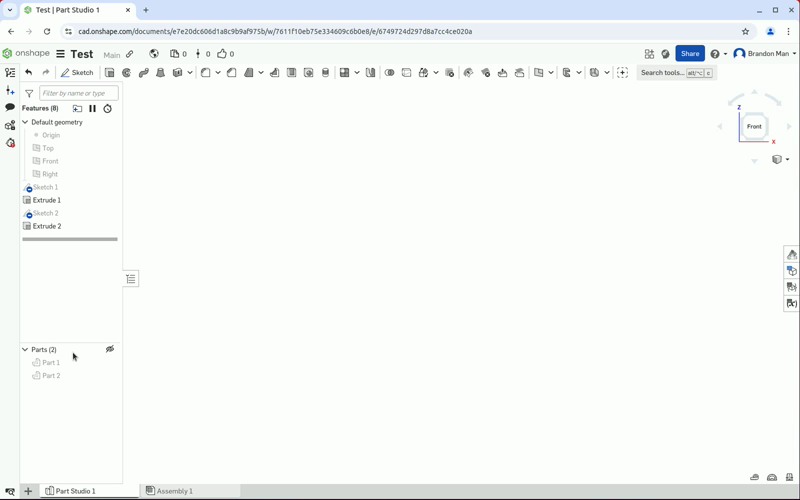
key(down)
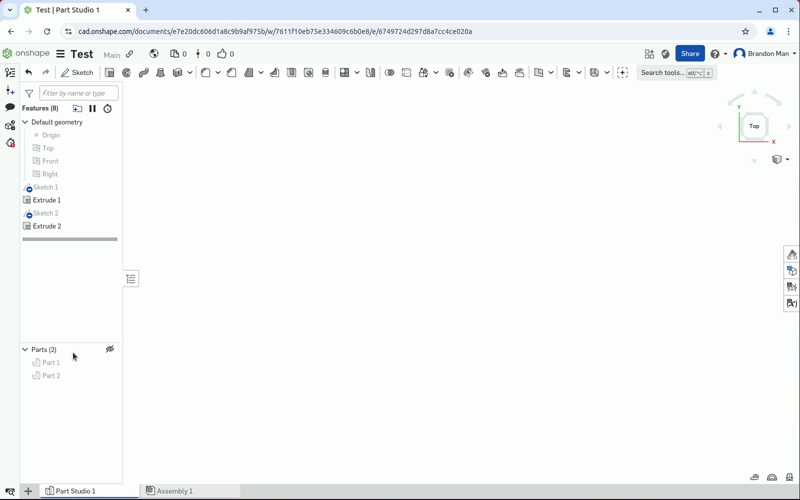
key_up(shift)
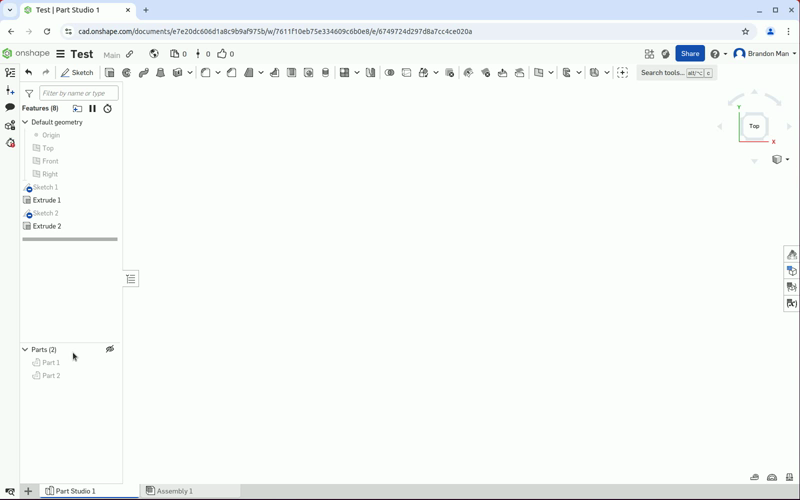
mouse_move(73, 352)
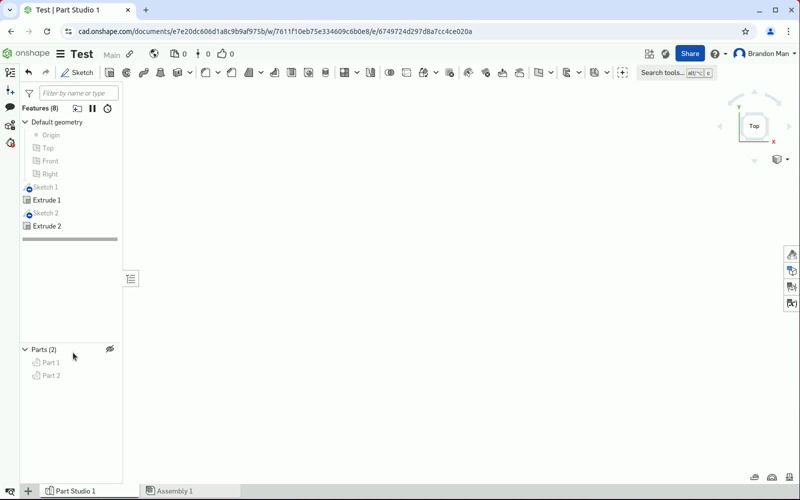
key(shift+y)
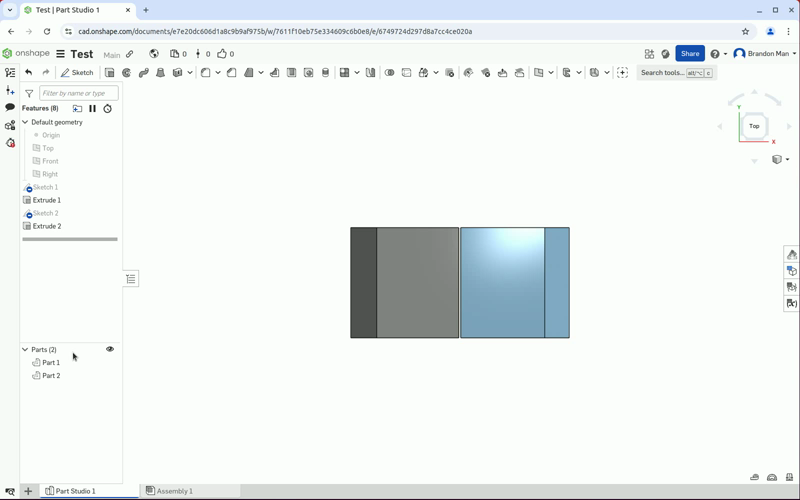
mouse_move(541, 75)
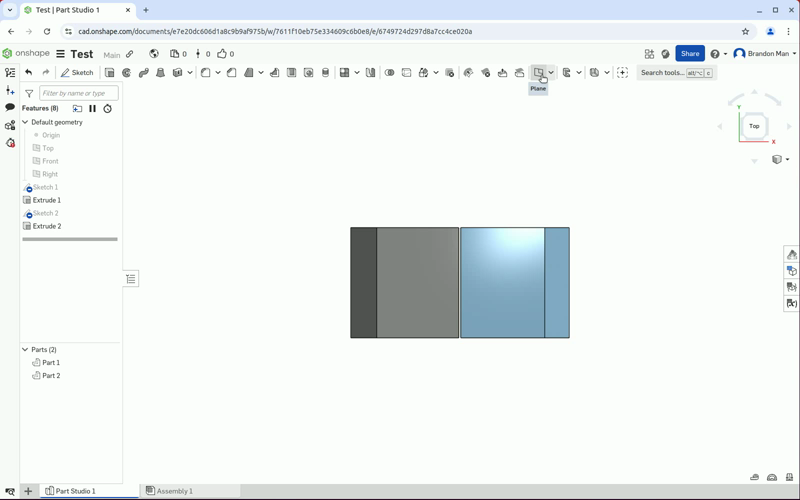
click(541, 75)
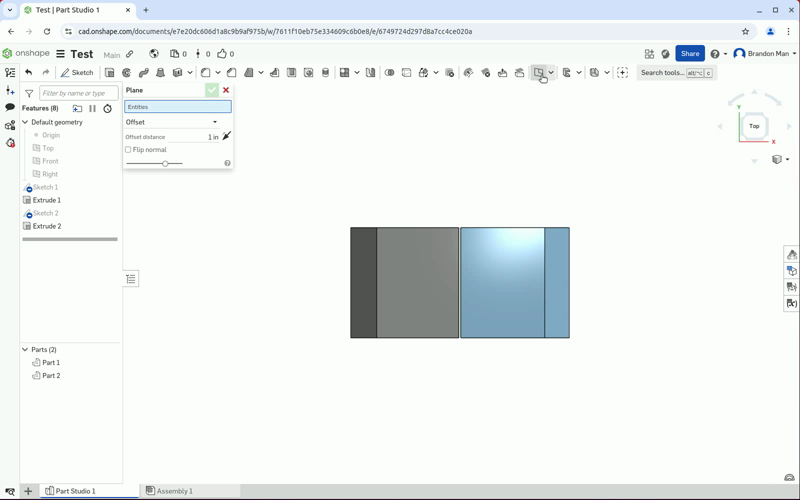
mouse_move(73, 150)
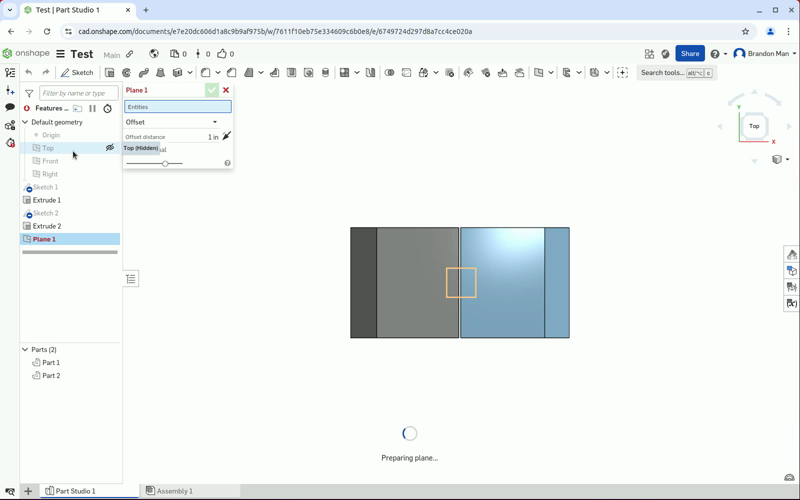
click(73, 150)
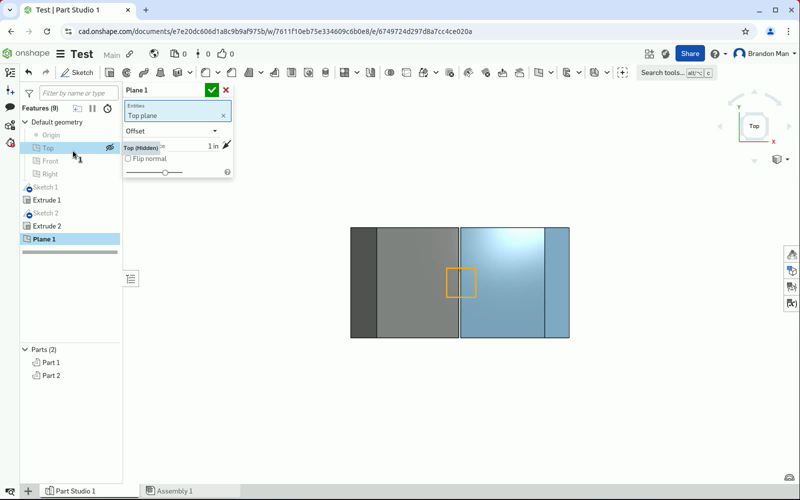
key(tab, 2)
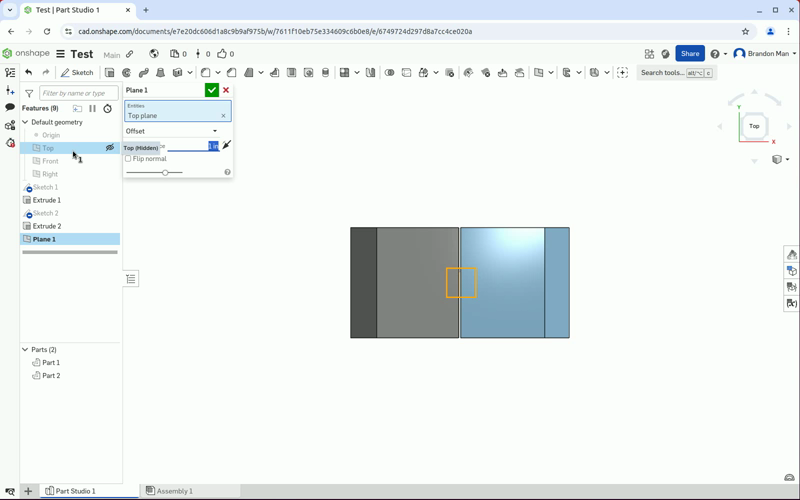
text(18.302)
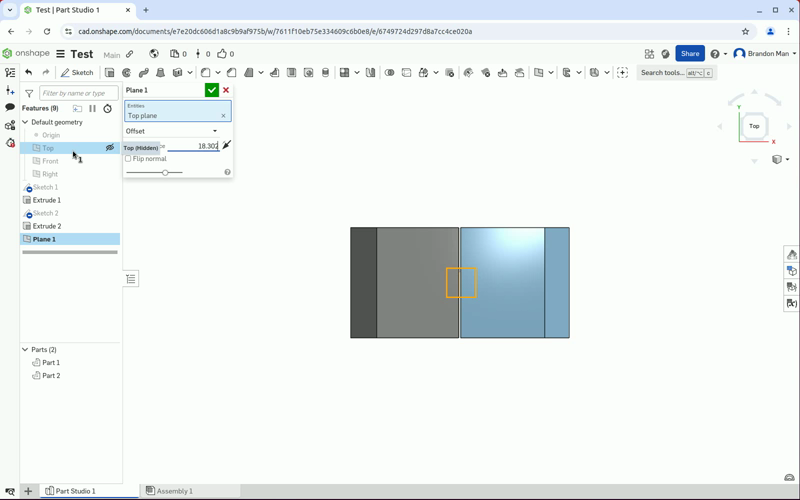
key(enter, 2)
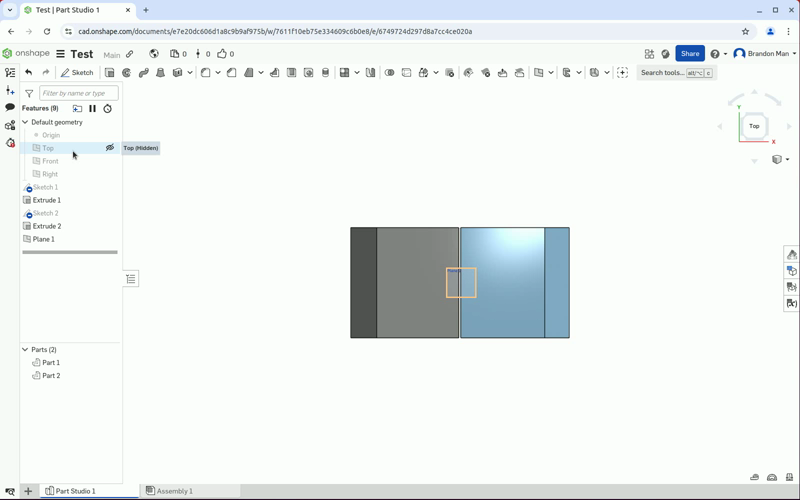
key(shift+s)
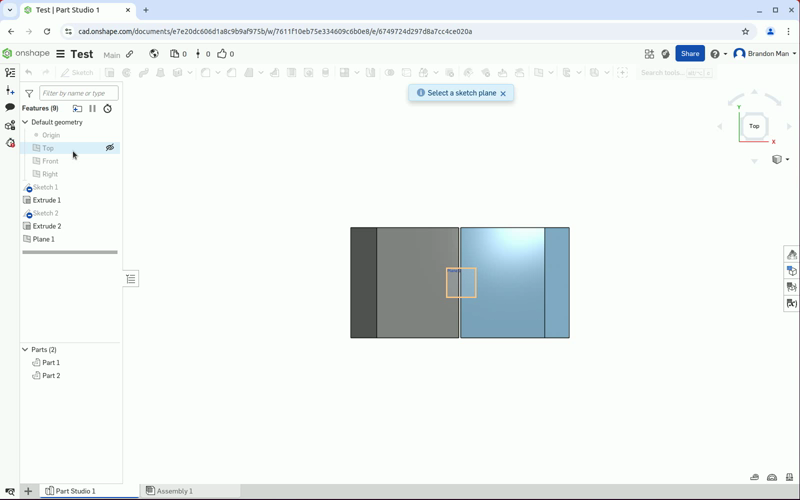
mouse_move(73, 241)
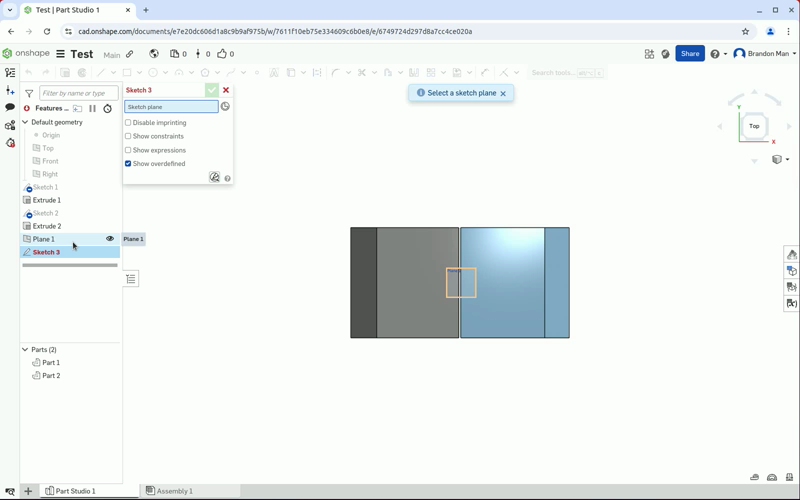
click(73, 241)
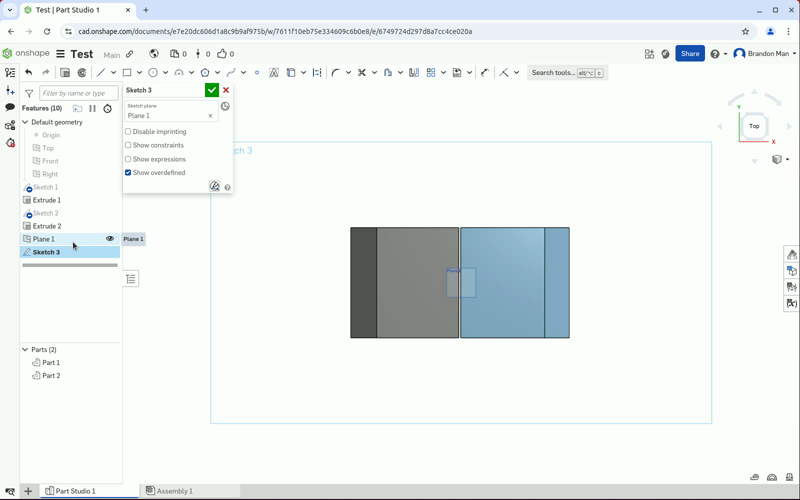
mouse_move(73, 352)
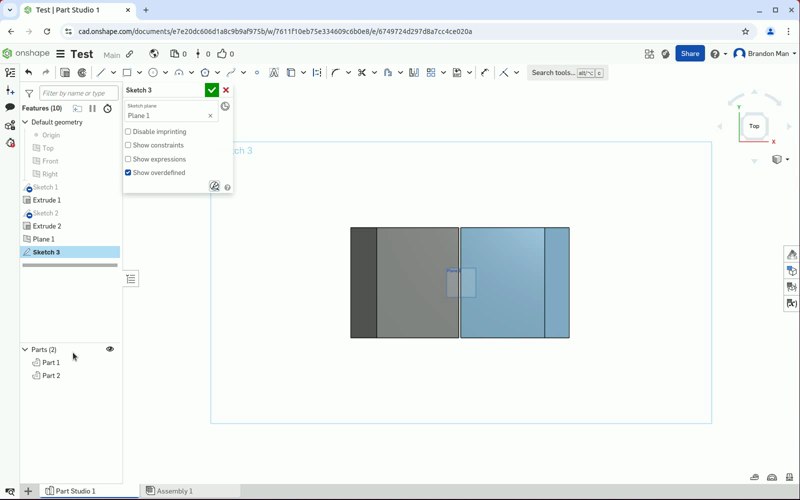
key(y)
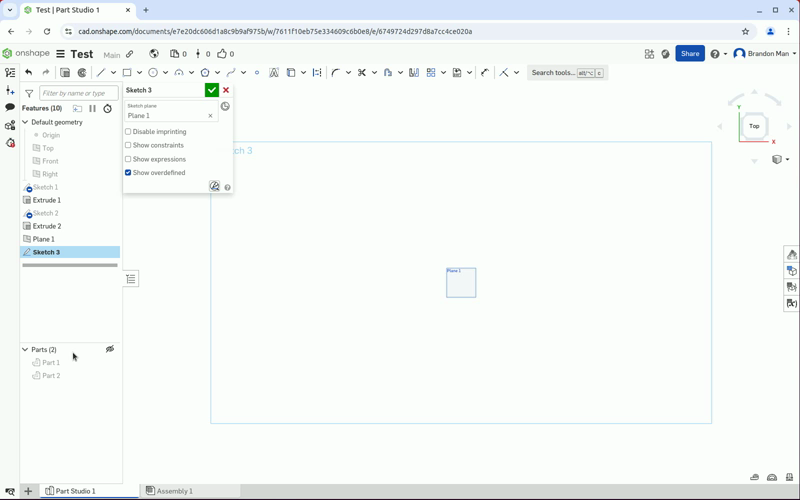
key(c)
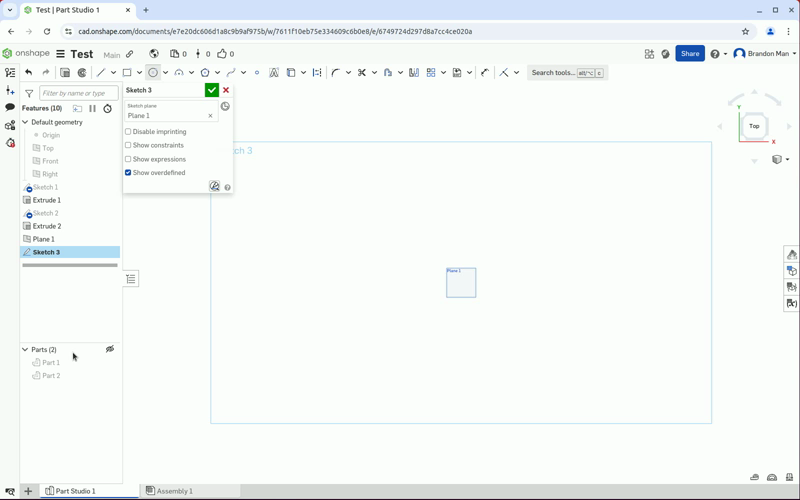
key_down(shift)
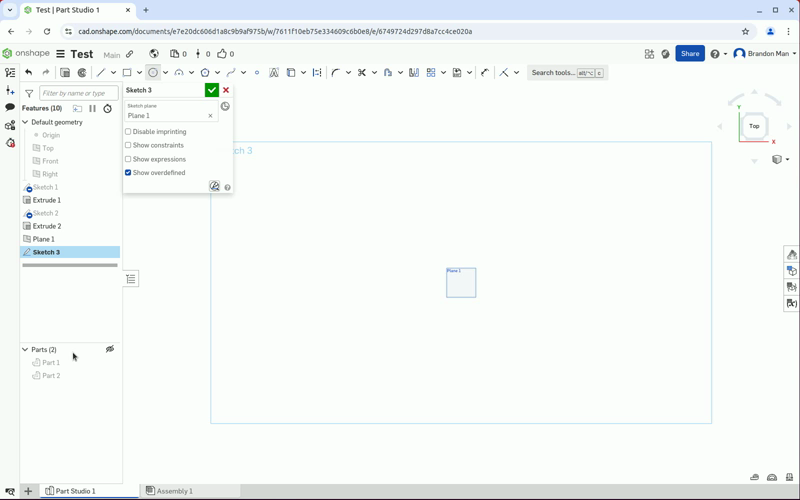
mouse_move(461, 282)
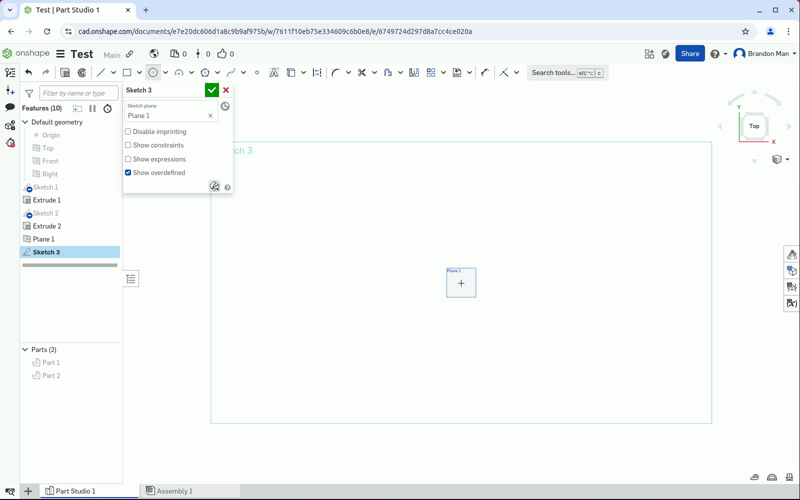
click(461, 282)
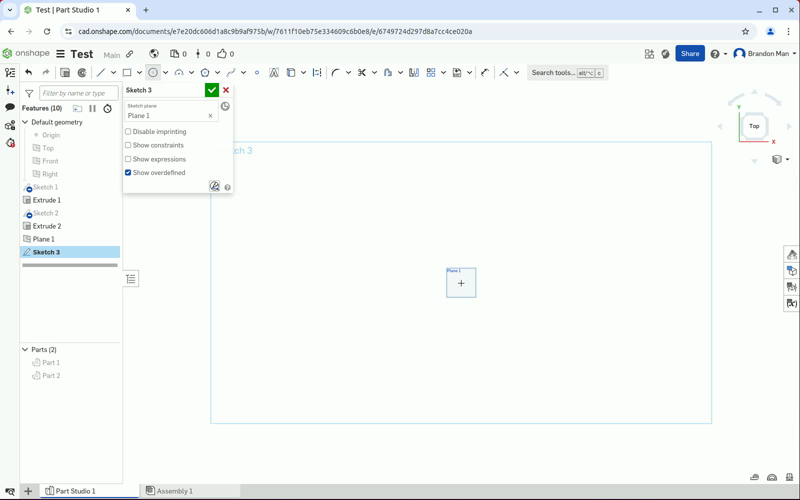
key_up(shift)
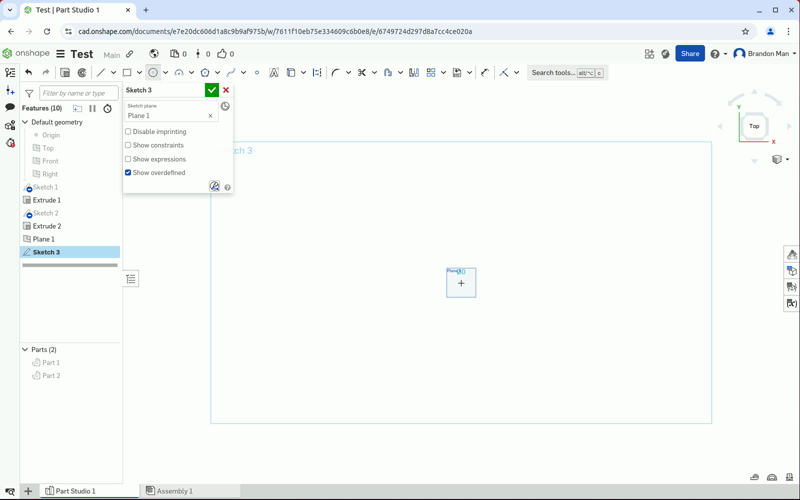
mouse_move(492, 282)
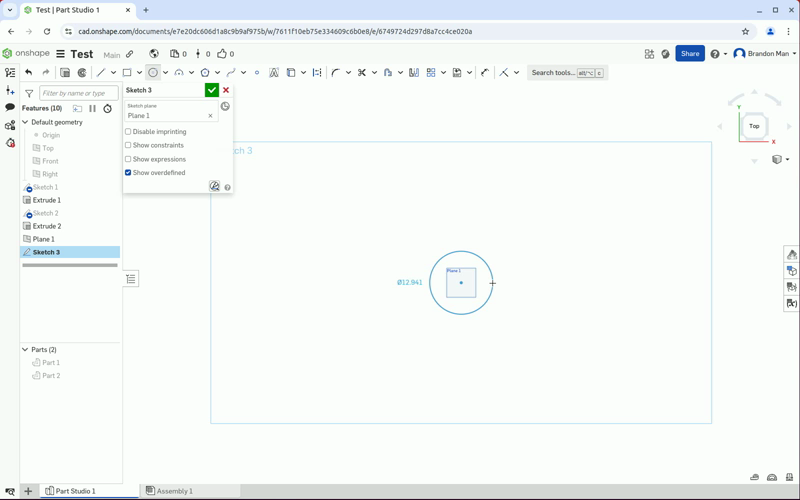
click(492, 282)
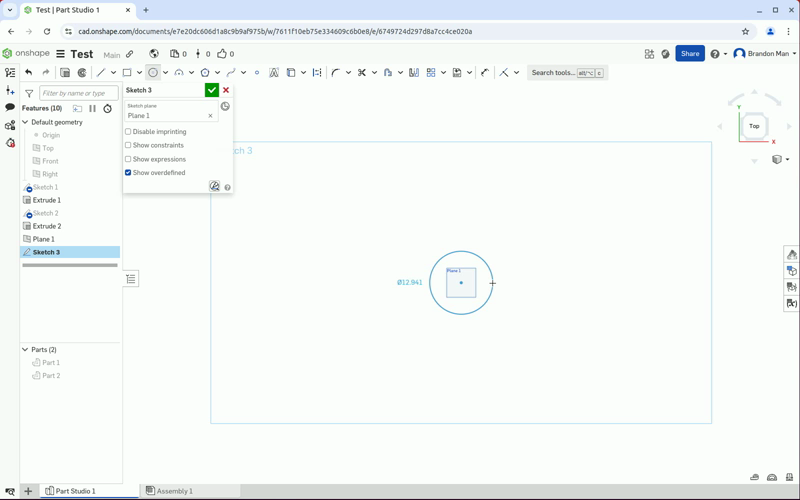
key(esc)
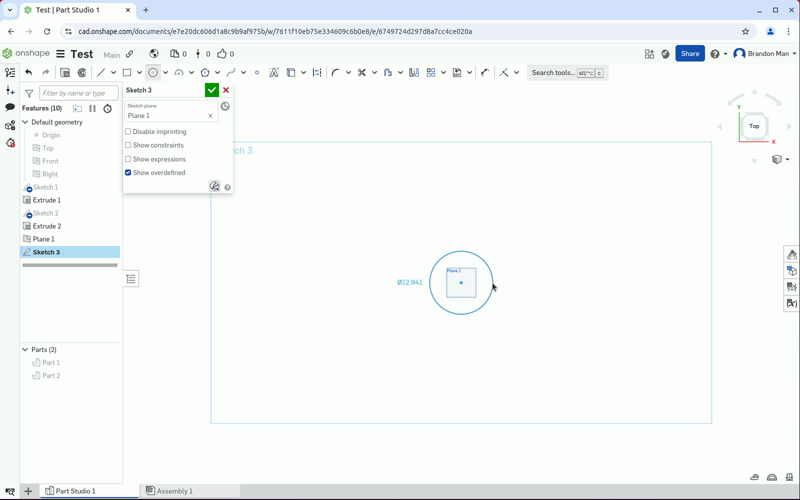
mouse_move(487, 279)
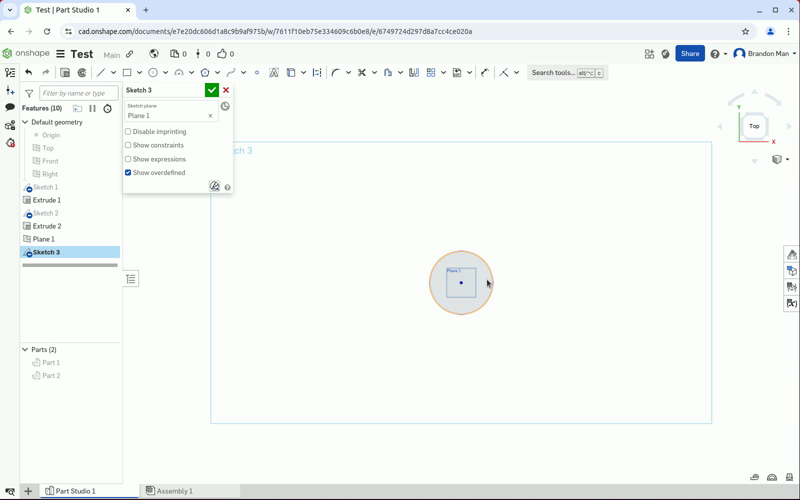
click(487, 279)
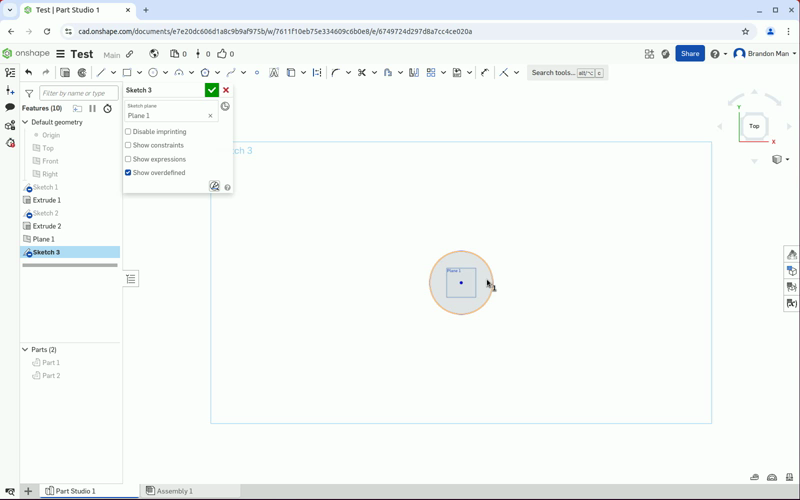
mouse_move(73, 352)
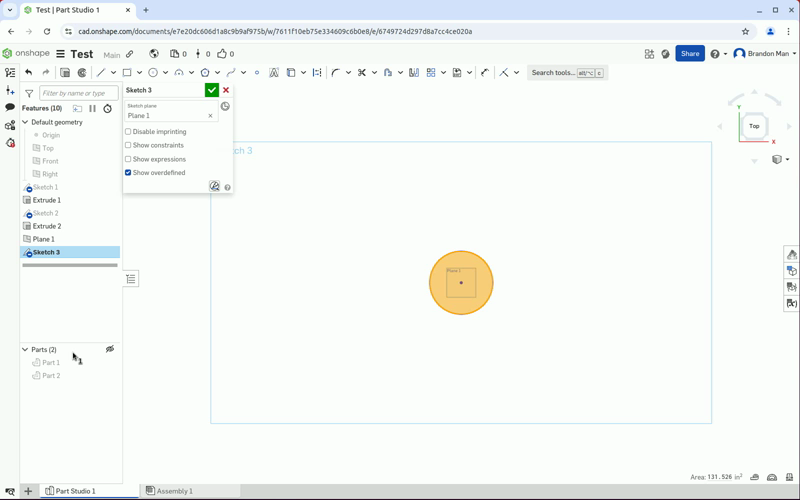
key(shift+y)
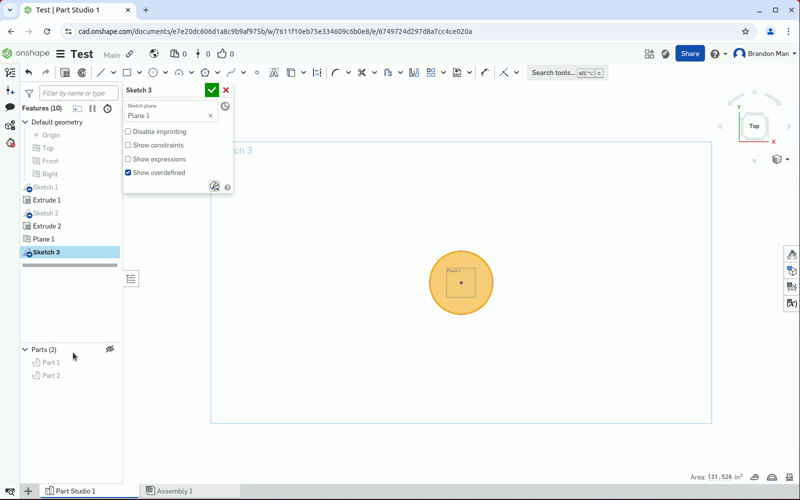
key(shift+e)
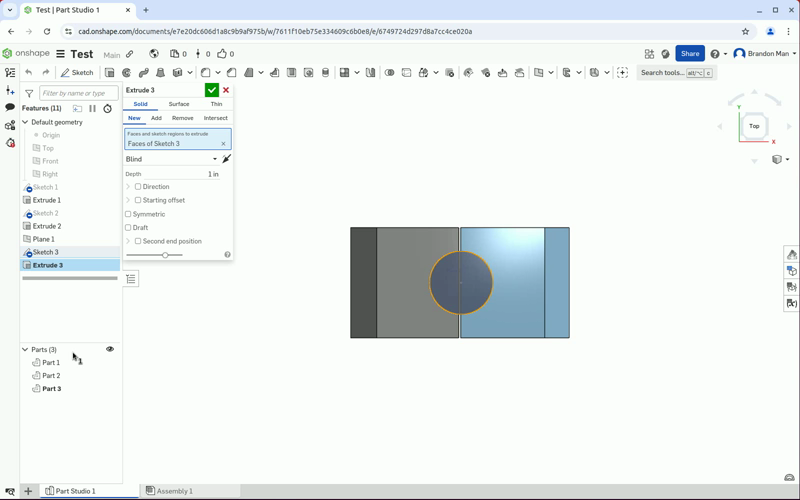
mouse_move(143, 106)
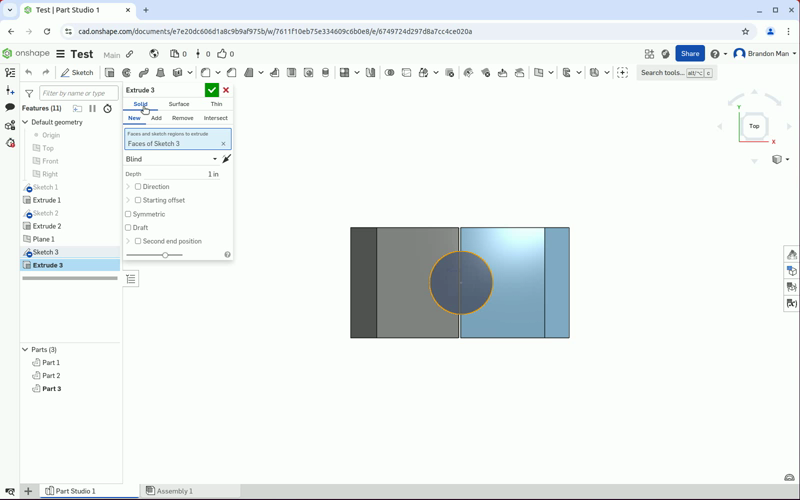
click(143, 106)
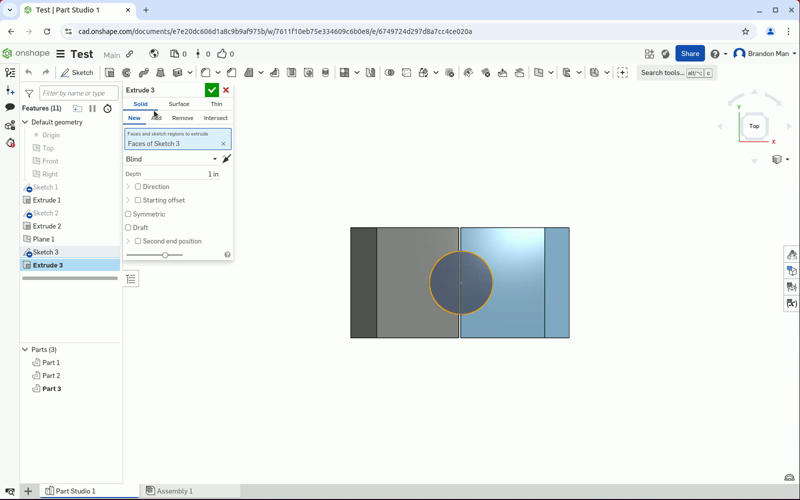
mouse_move(186, 120)
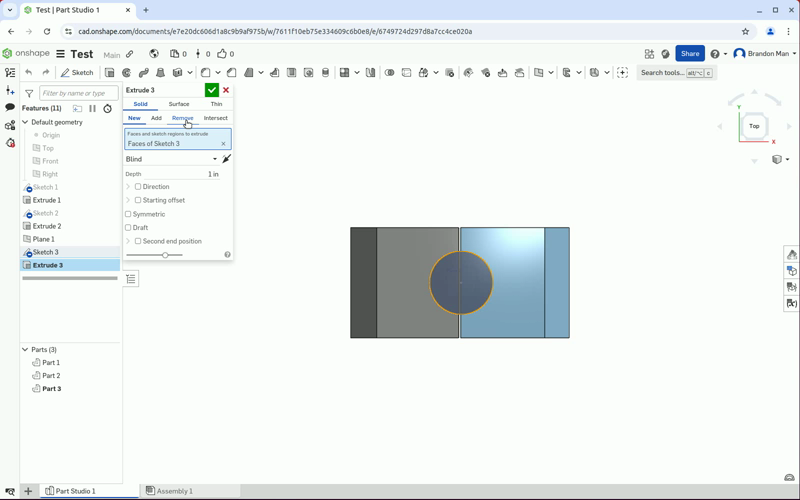
click(186, 120)
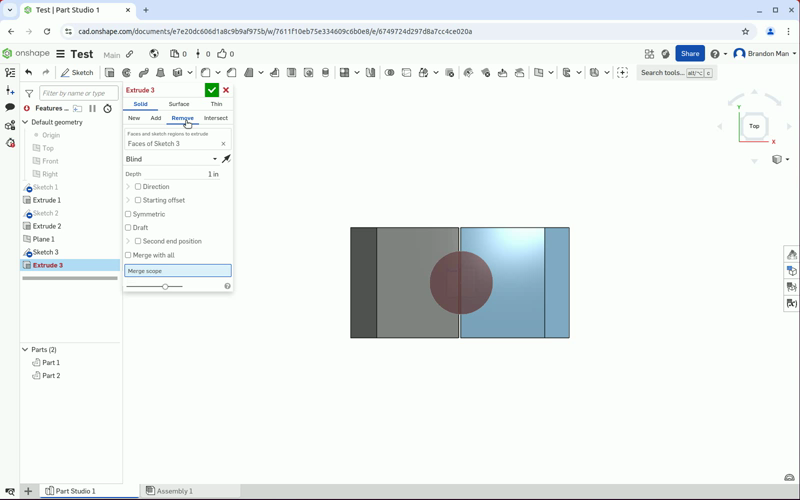
key(tab, 4)
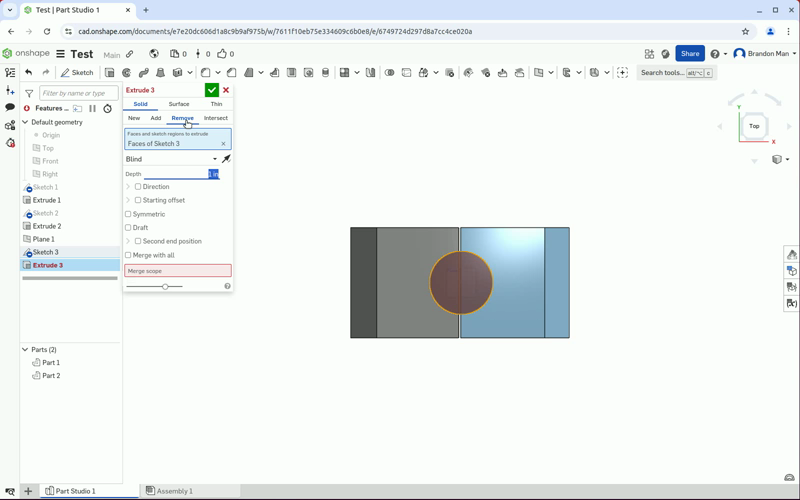
text(12.036)
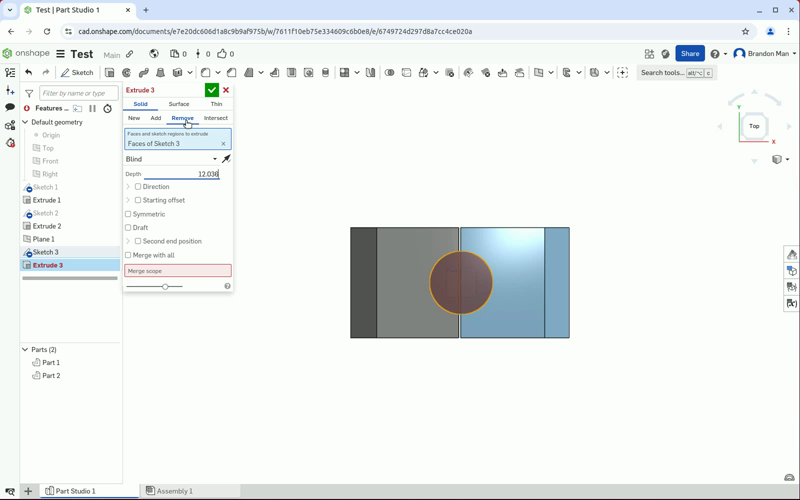
key(tab, 6)
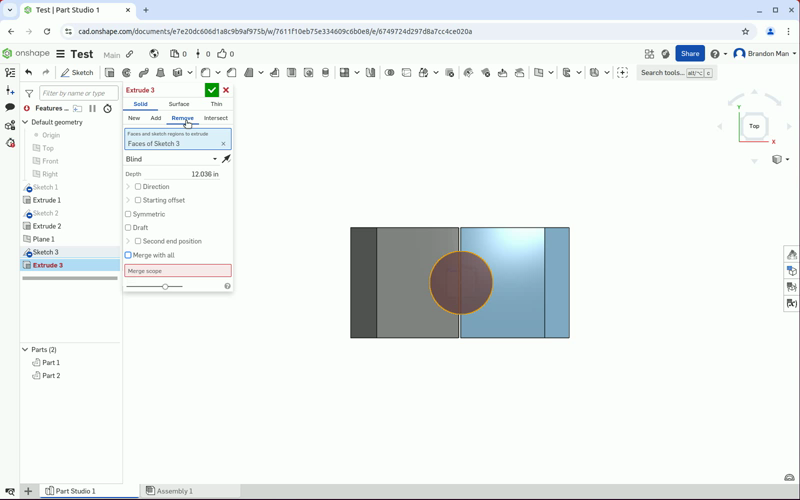
key(space)
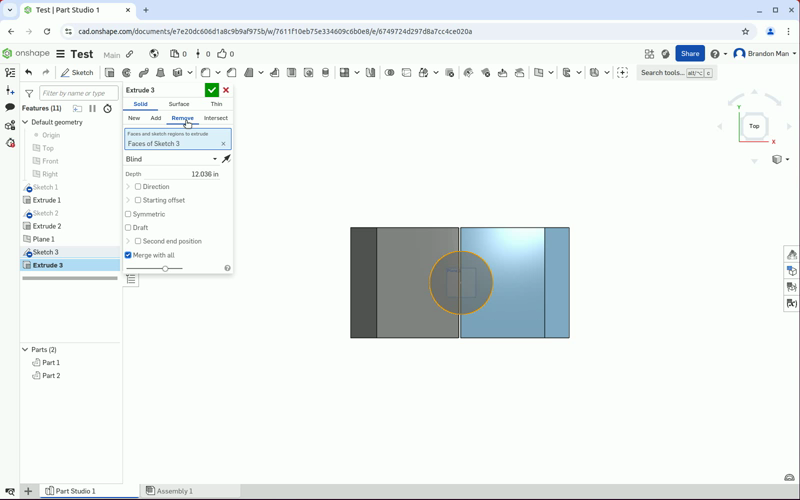
key(enter)
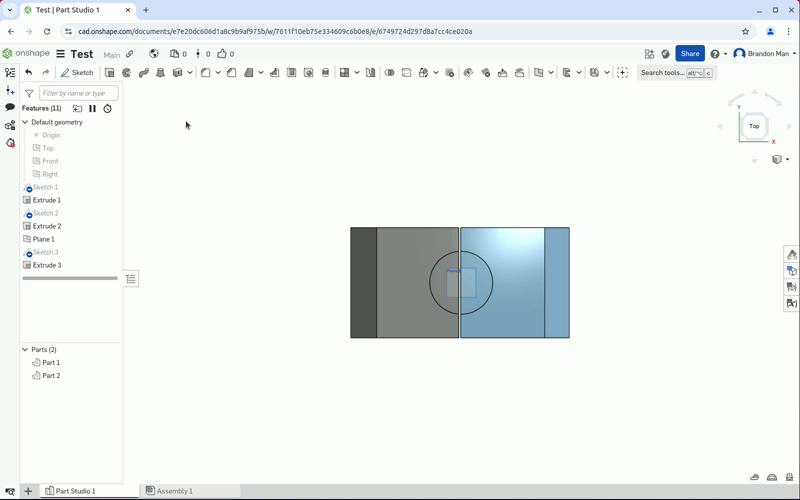
key(shift+h)
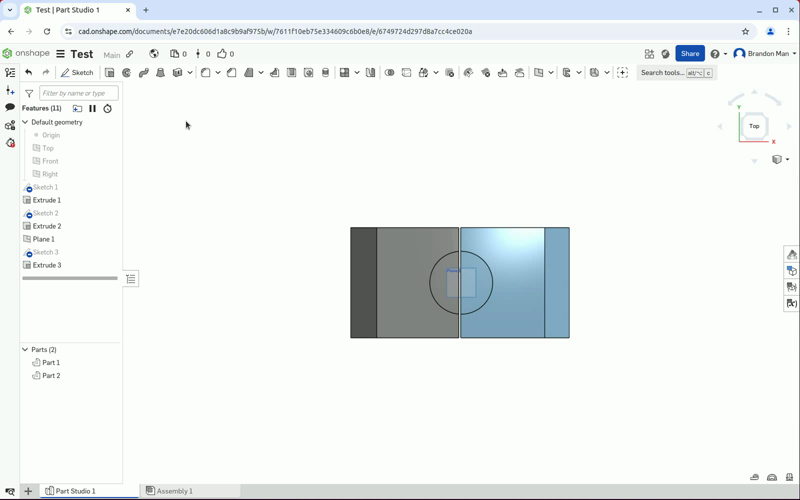
key(shift+h)
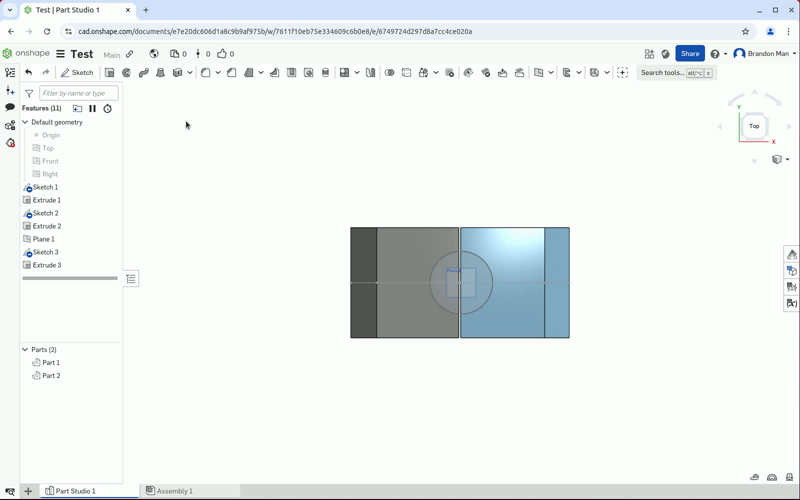
key(shift+7)
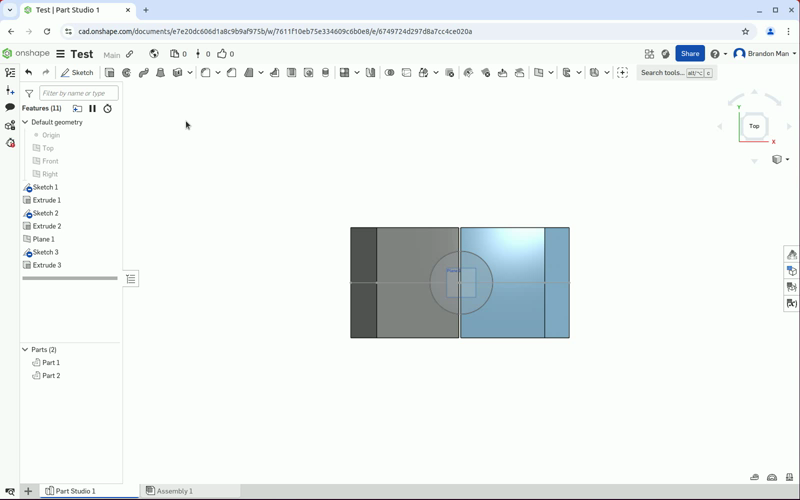
key(up, 3)
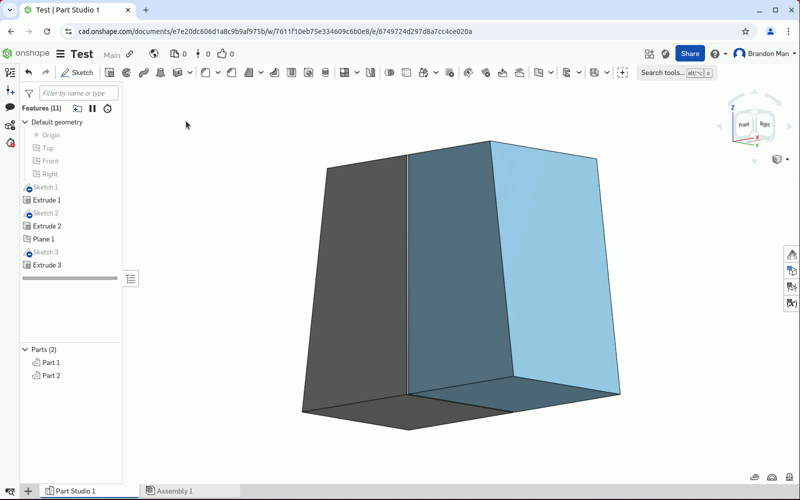
key(left, 3)
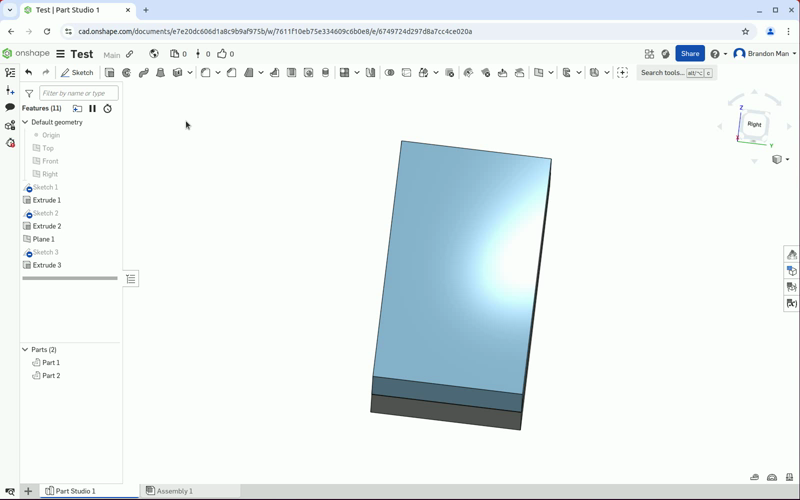
key(right, 3)
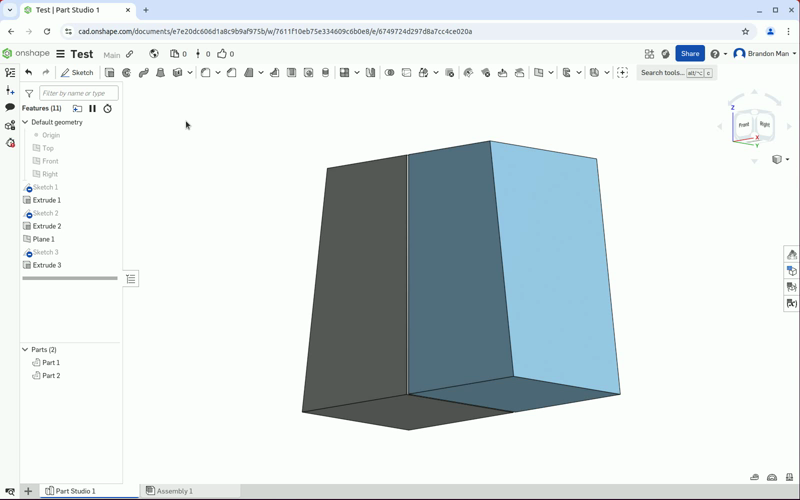
key(down, 3)
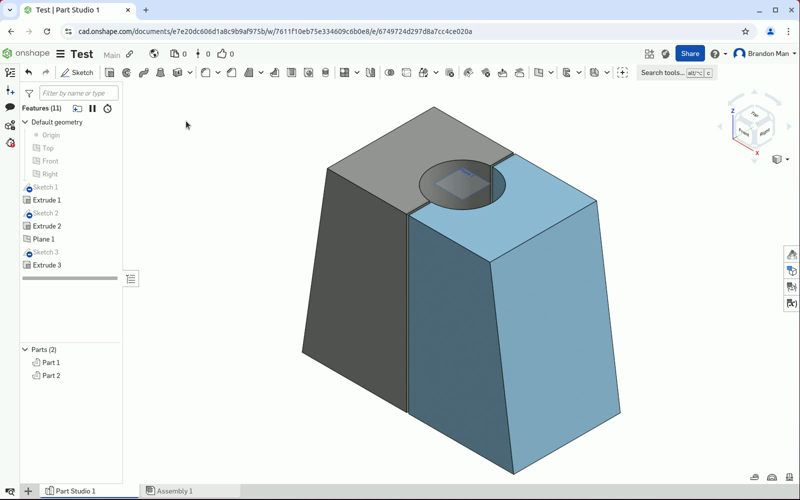
mouse_move(73, 189)
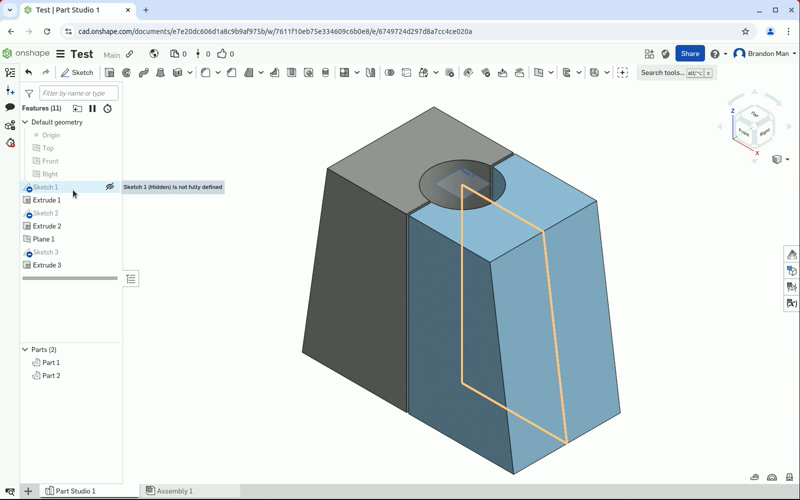
click(73, 189)